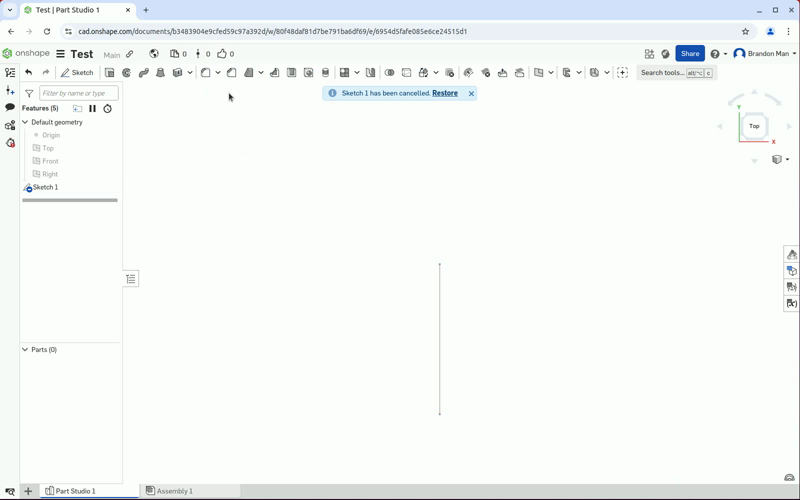
key(shift+h)
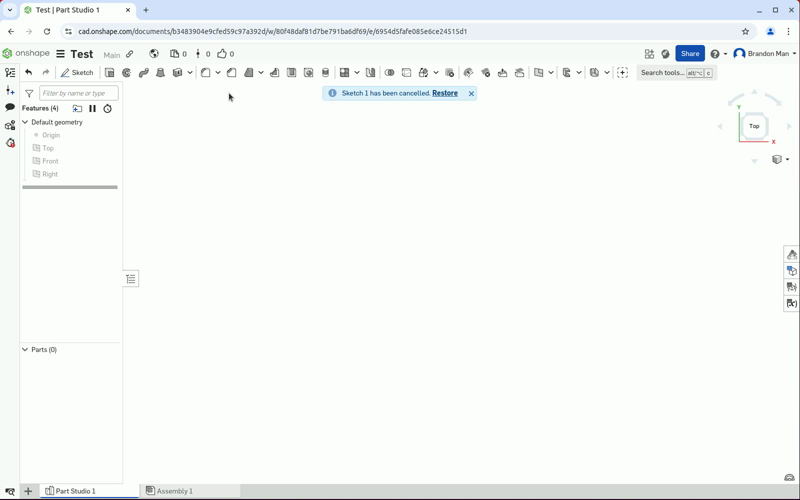
mouse_move(73, 352)
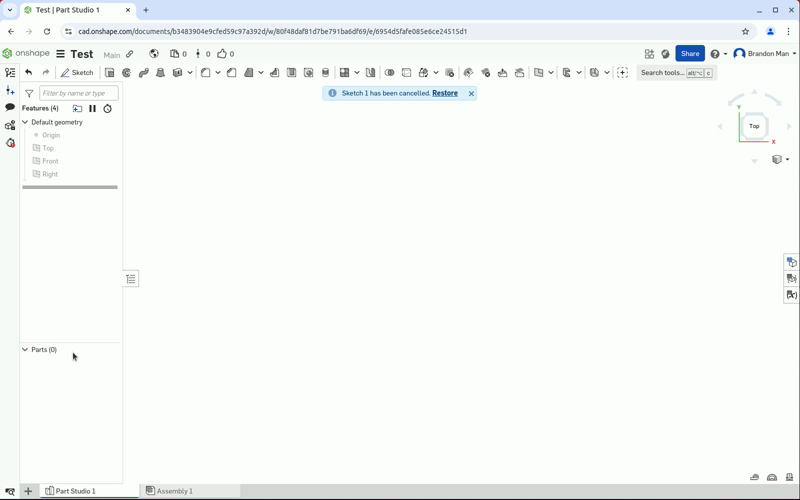
key(y)
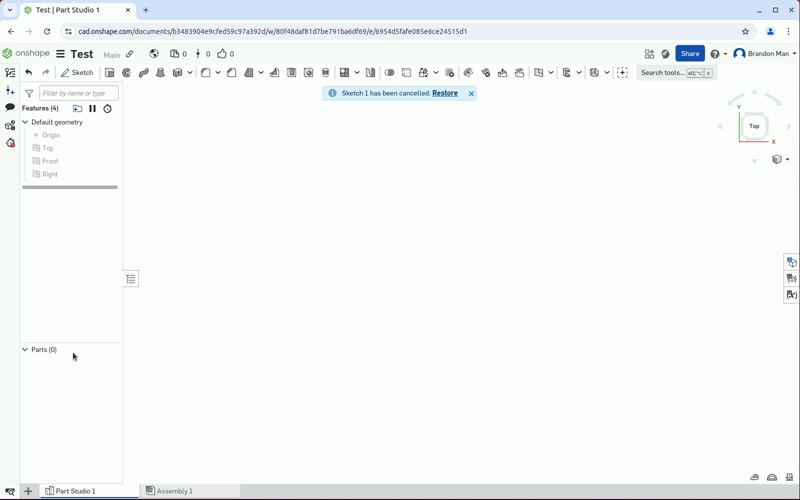
key(shift+p)
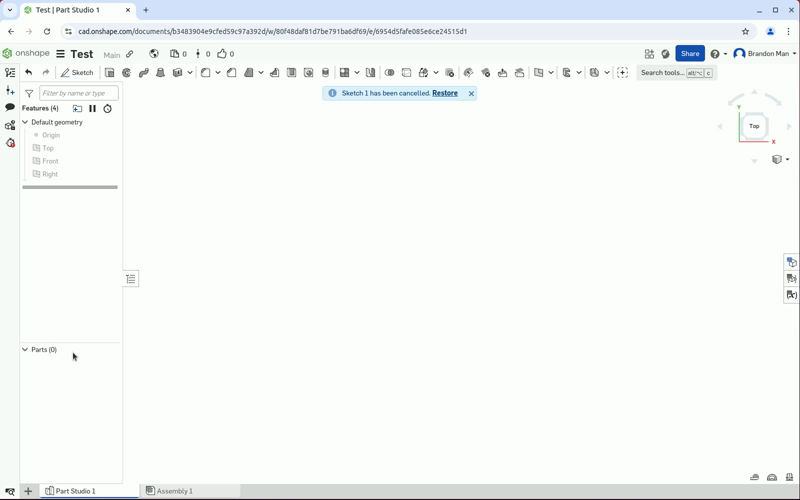
key(space)
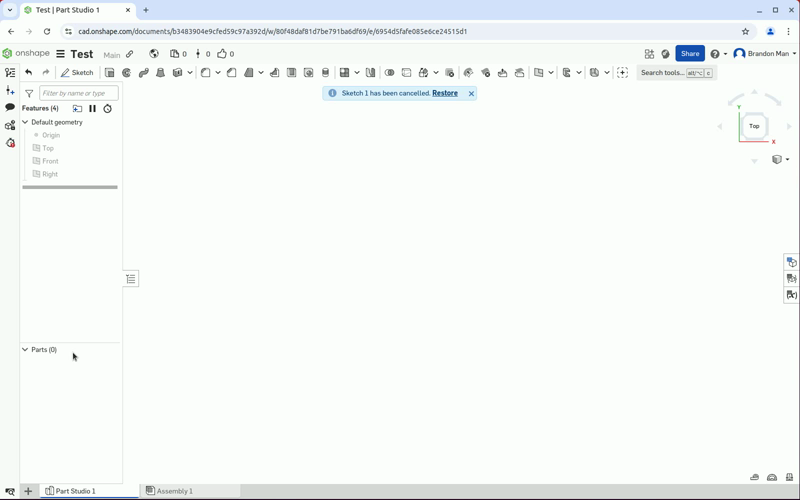
key_down(shift)
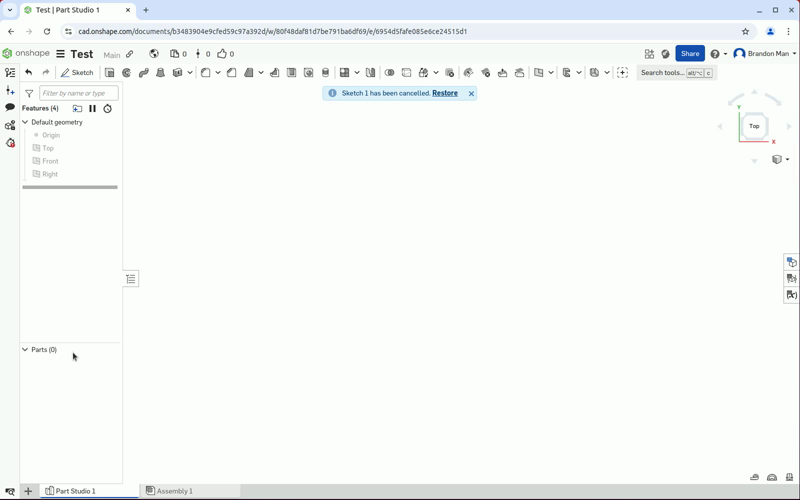
key(up)
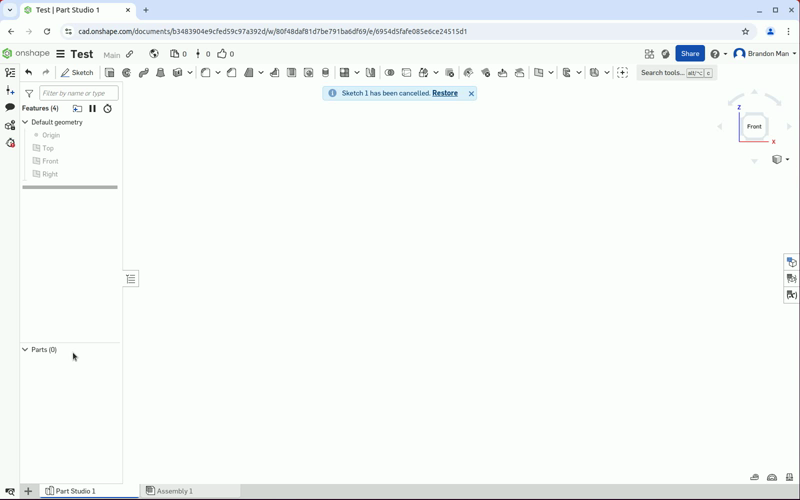
key_up(shift)
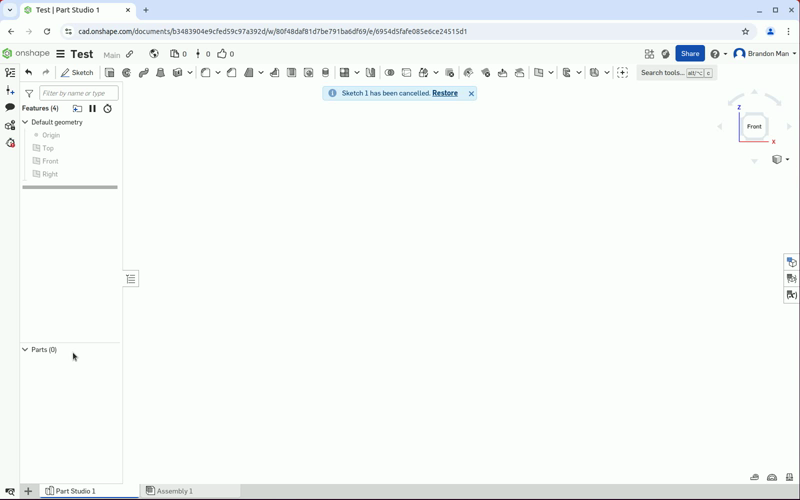
mouse_move(73, 352)
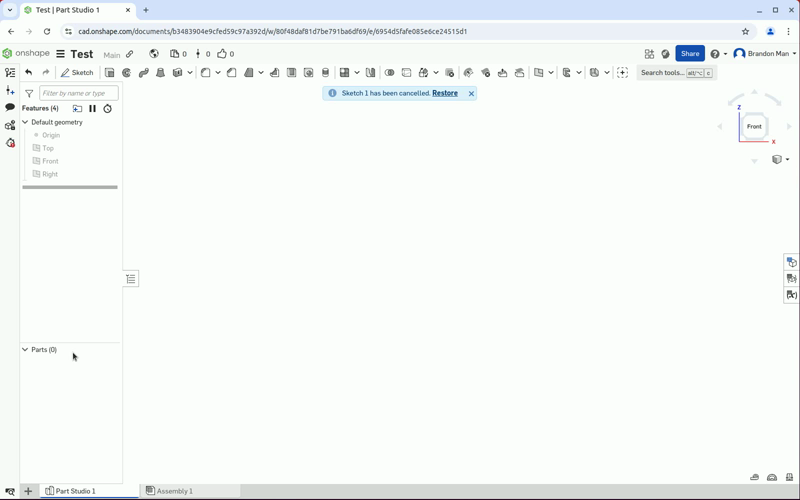
key(shift+y)
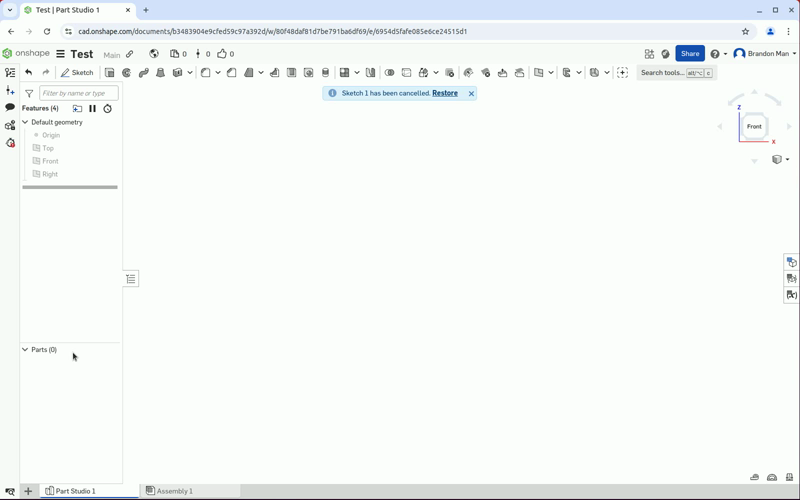
key(shift+s)
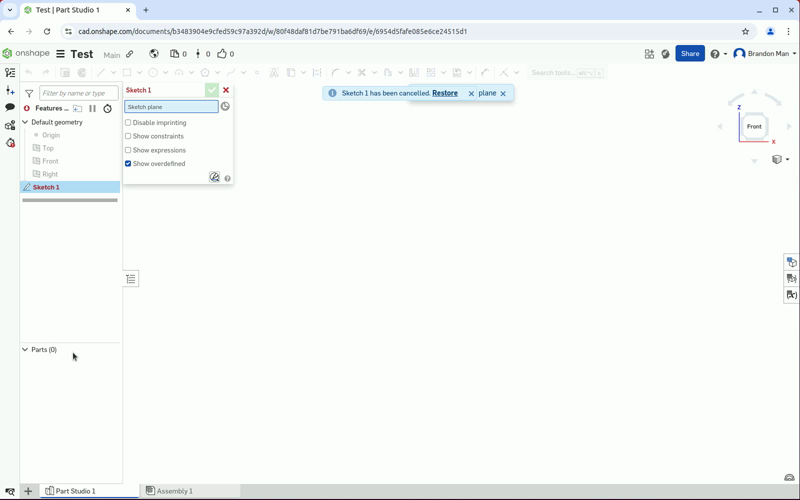
mouse_move(73, 163)
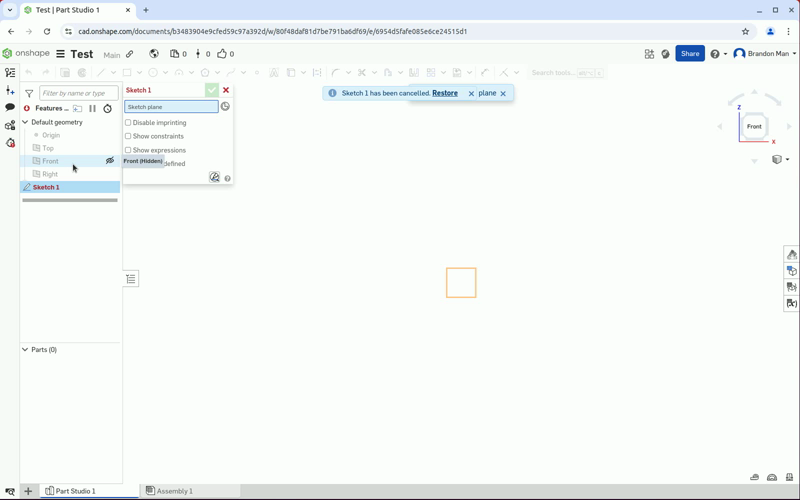
click(73, 163)
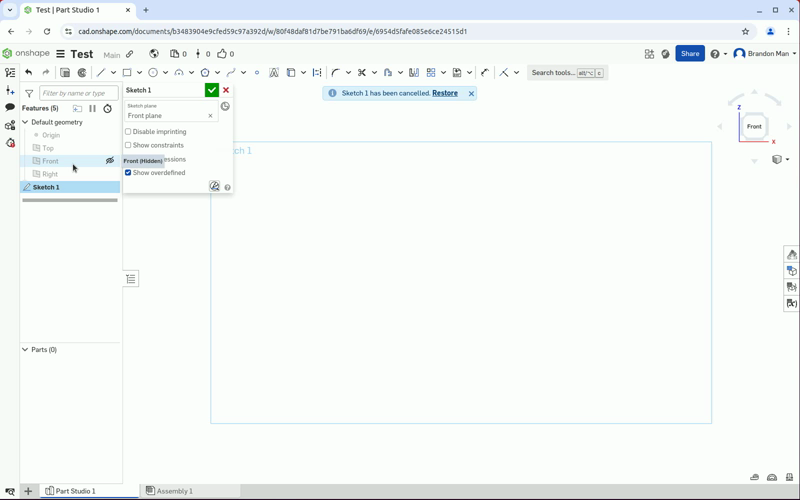
mouse_move(73, 352)
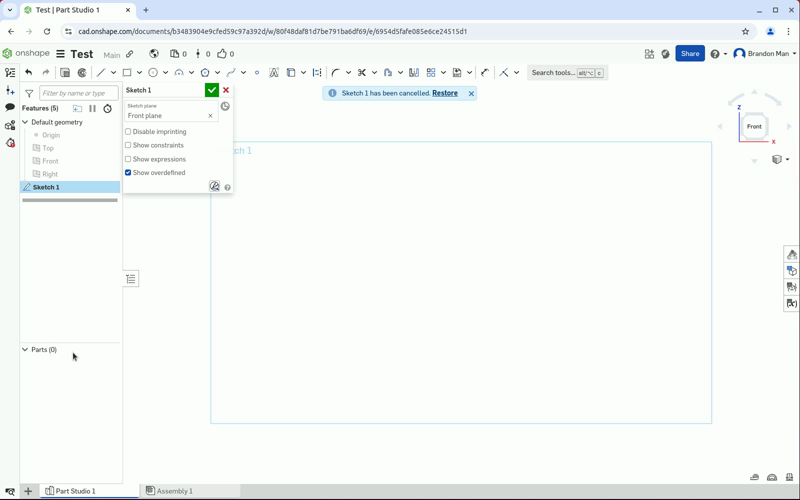
key(y)
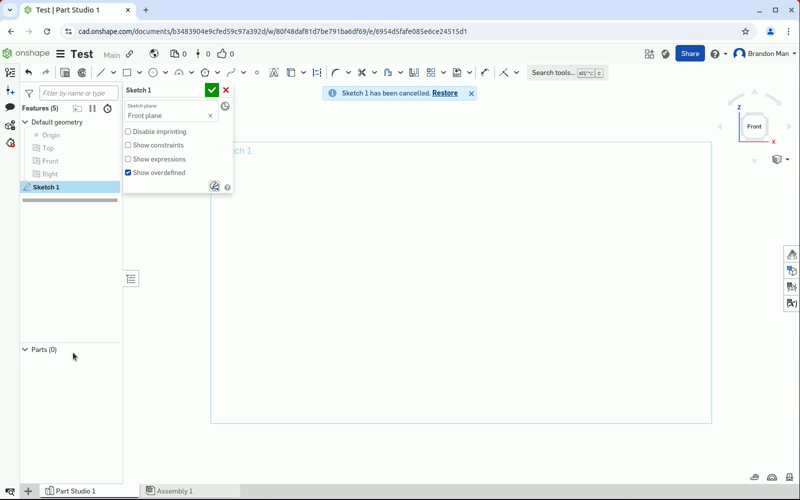
key(c)
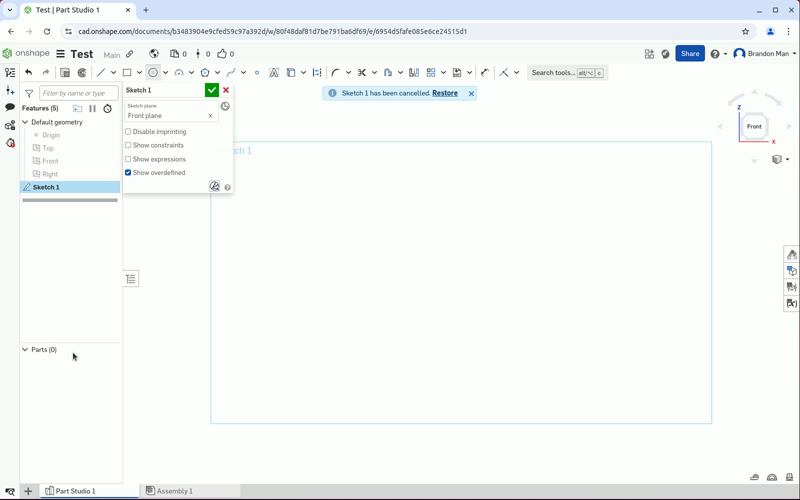
key_down(shift)
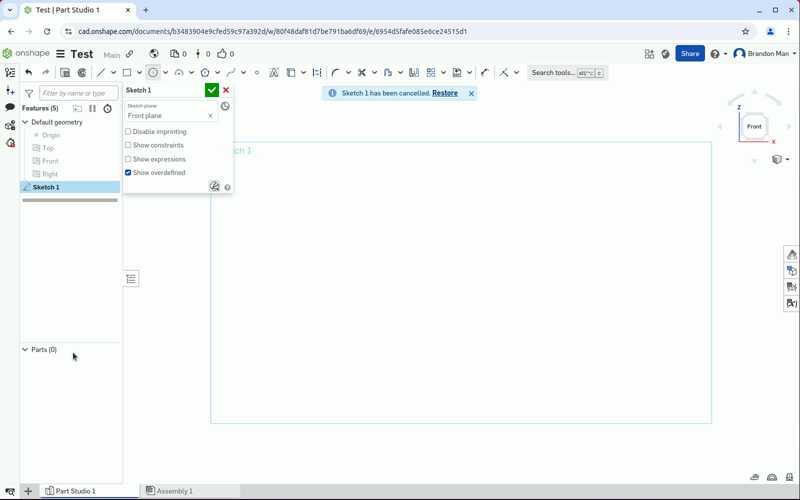
mouse_move(492, 234)
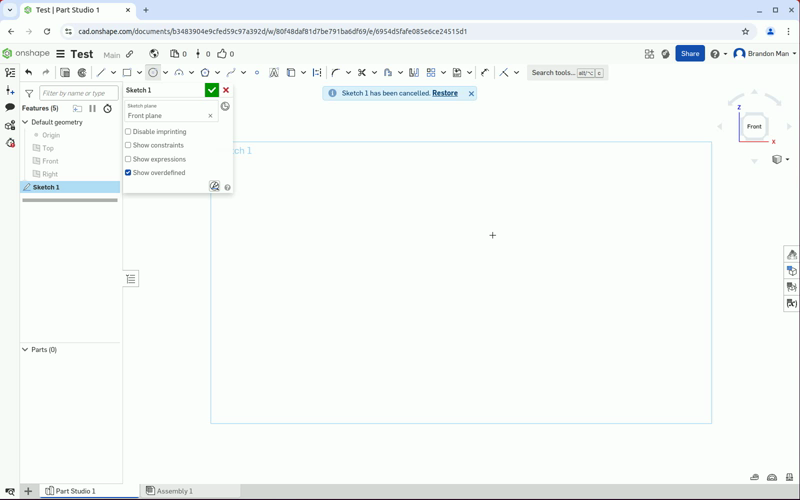
click(492, 234)
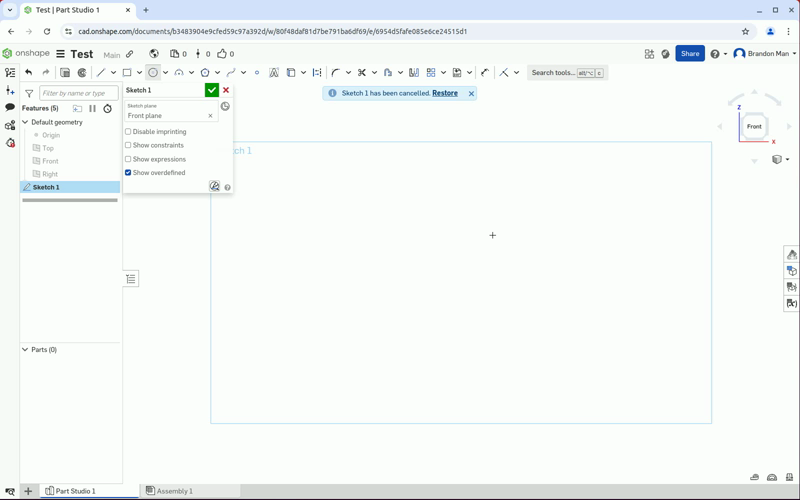
key_up(shift)
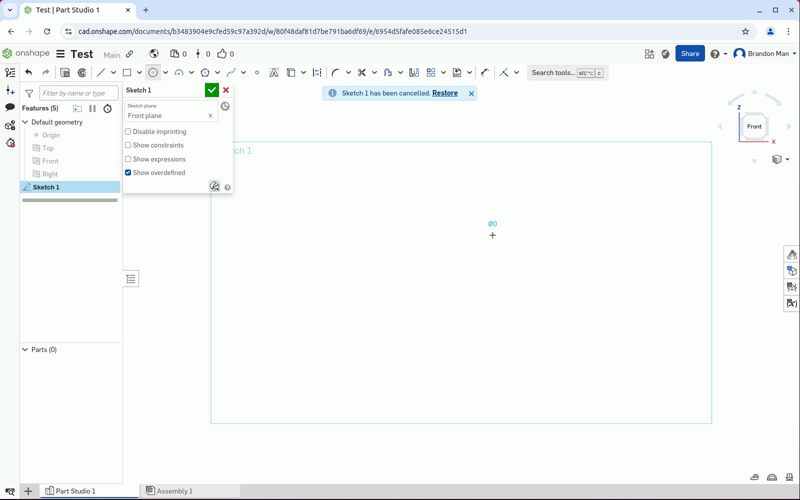
mouse_move(523, 234)
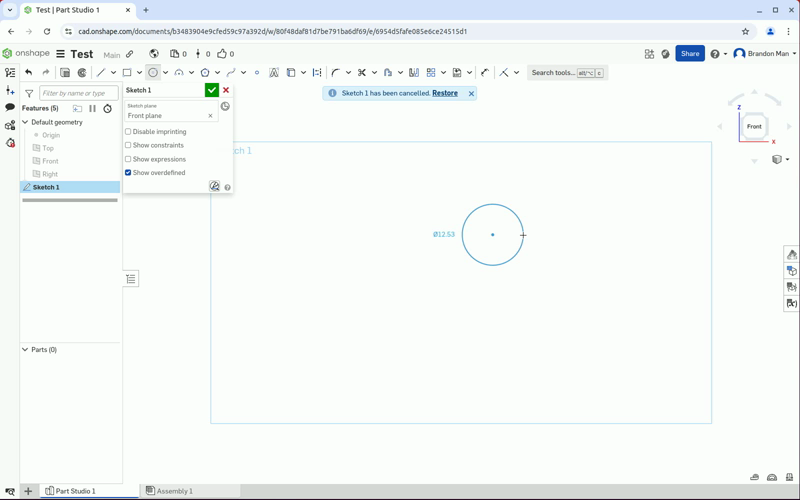
click(523, 234)
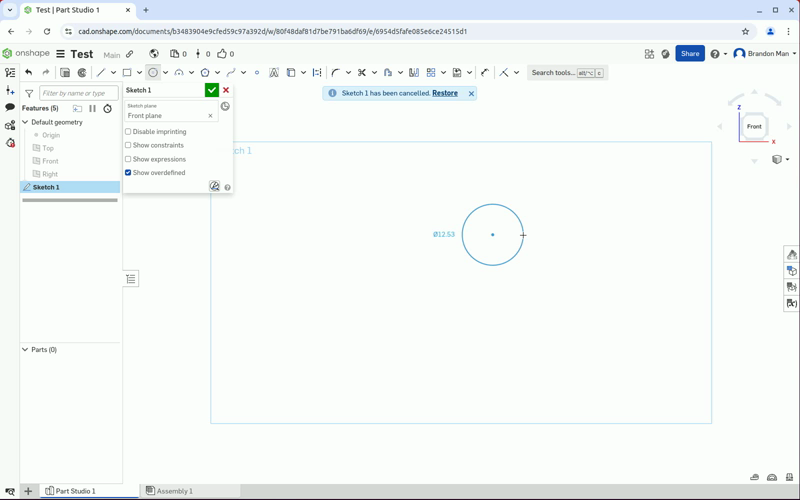
key(esc)
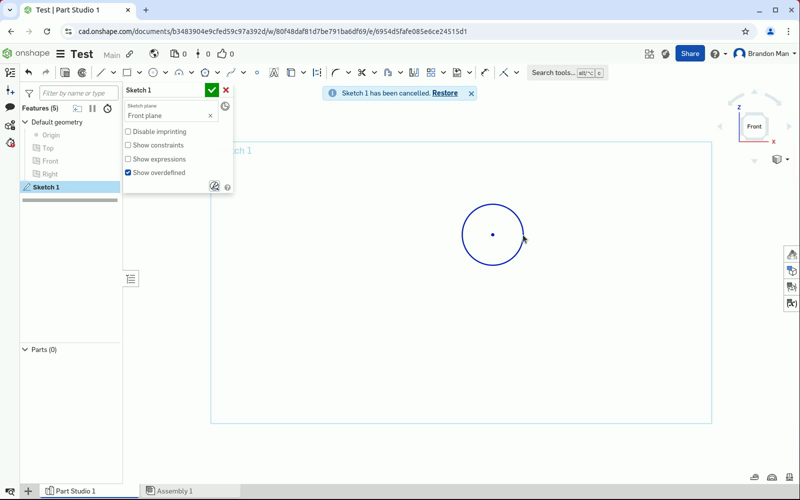
key(c)
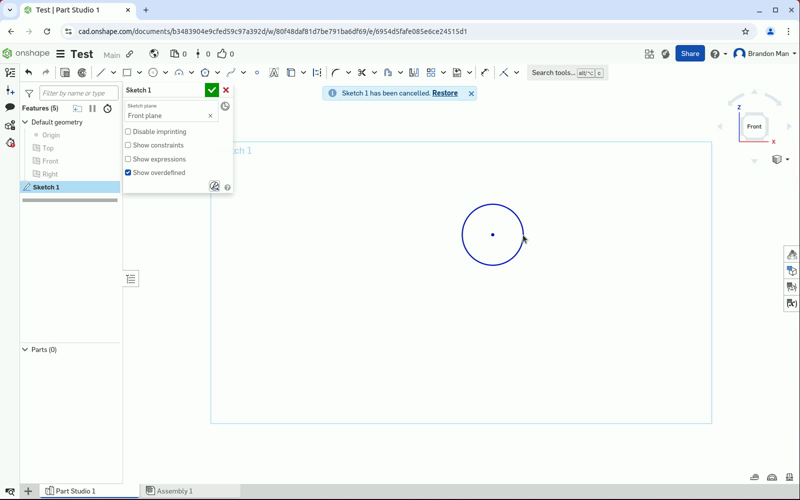
key_down(shift)
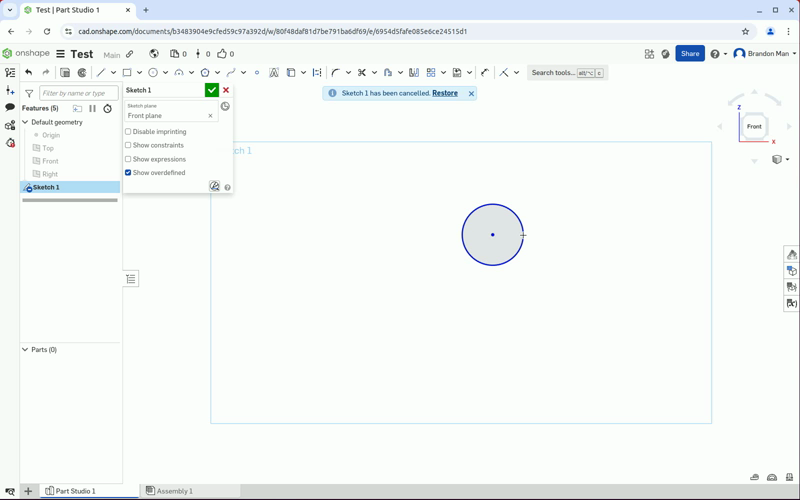
mouse_move(492, 234)
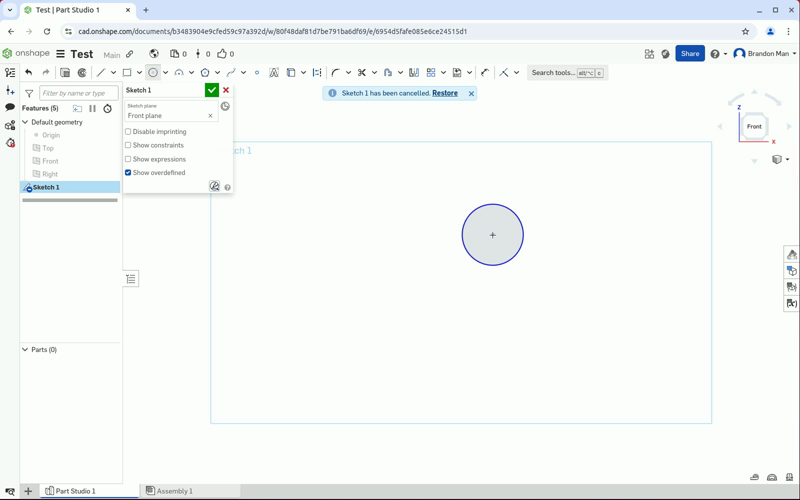
click(492, 234)
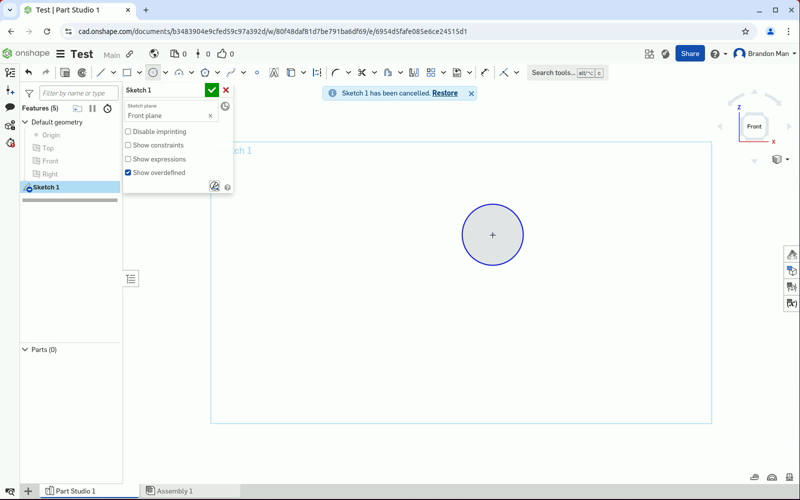
key_up(shift)
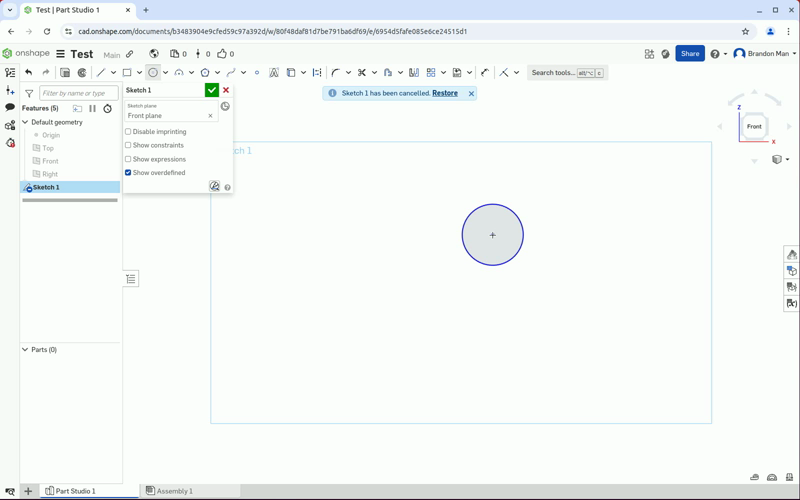
mouse_move(508, 234)
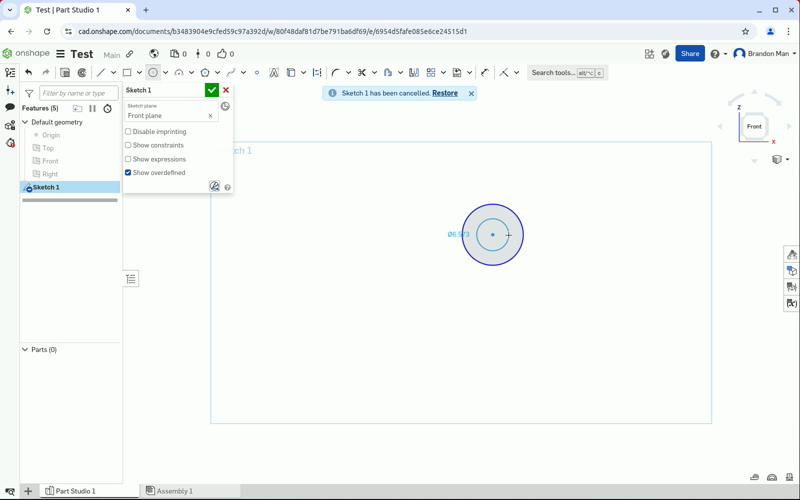
click(508, 234)
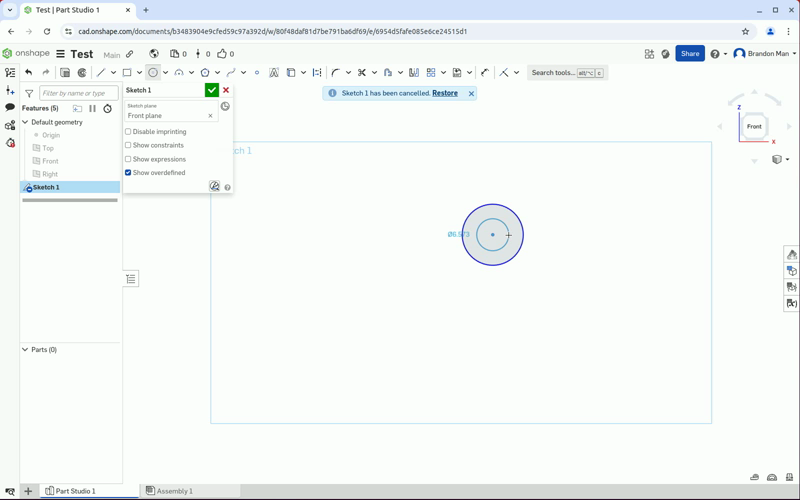
key(esc)
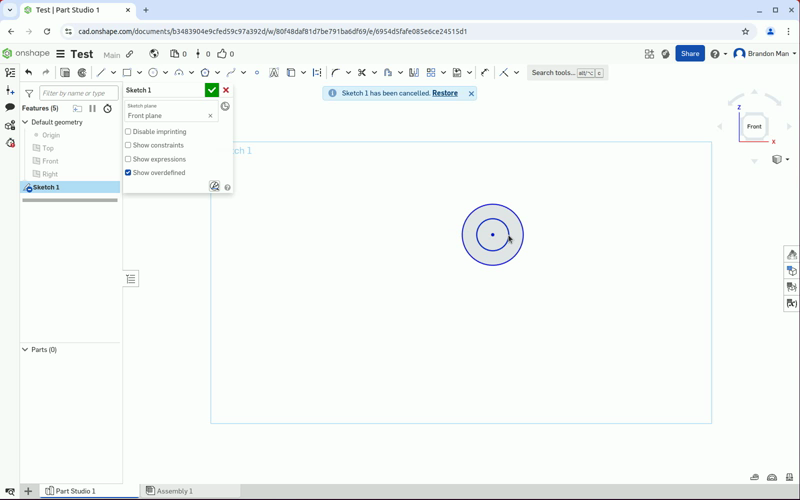
mouse_move(467, 234)
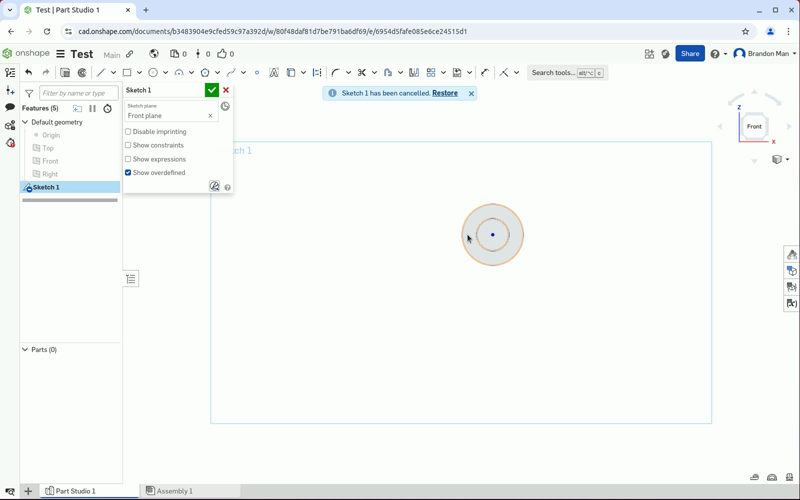
click(467, 234)
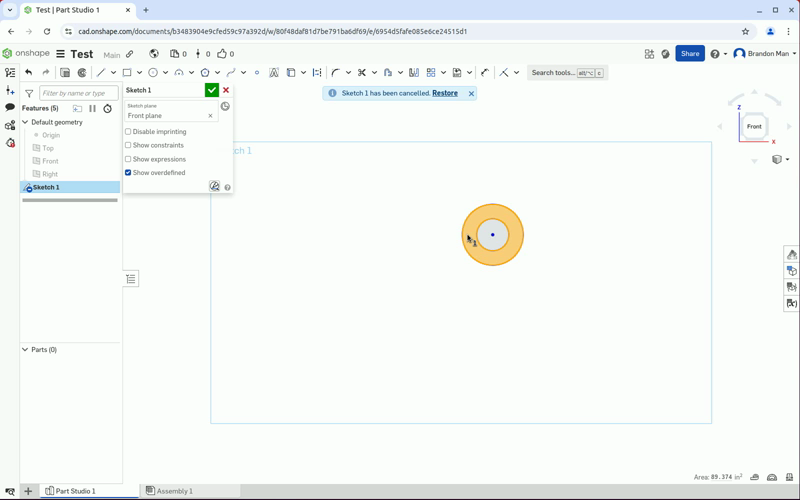
mouse_move(73, 352)
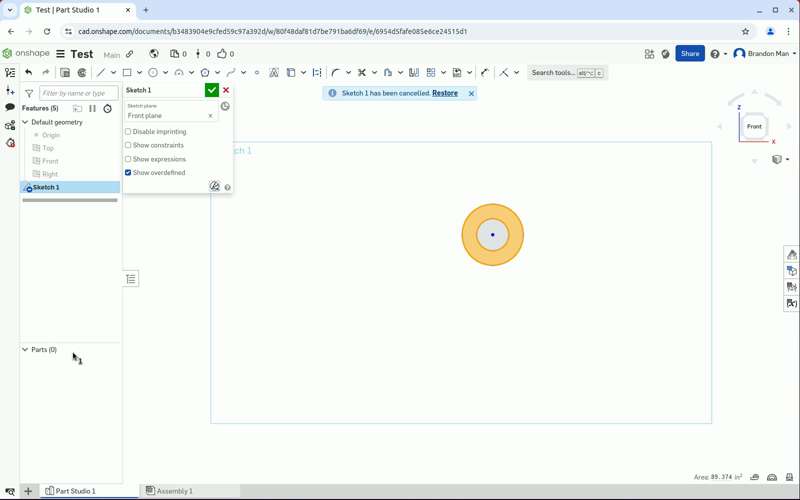
key(shift+y)
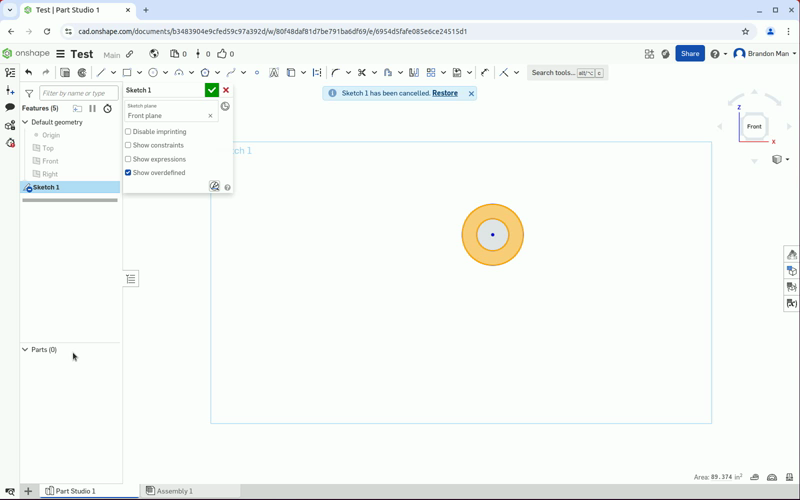
key(shift+e)
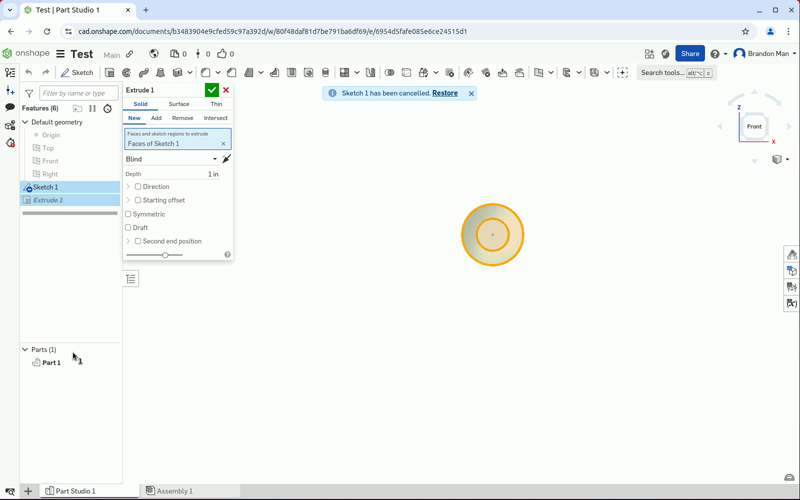
mouse_move(143, 106)
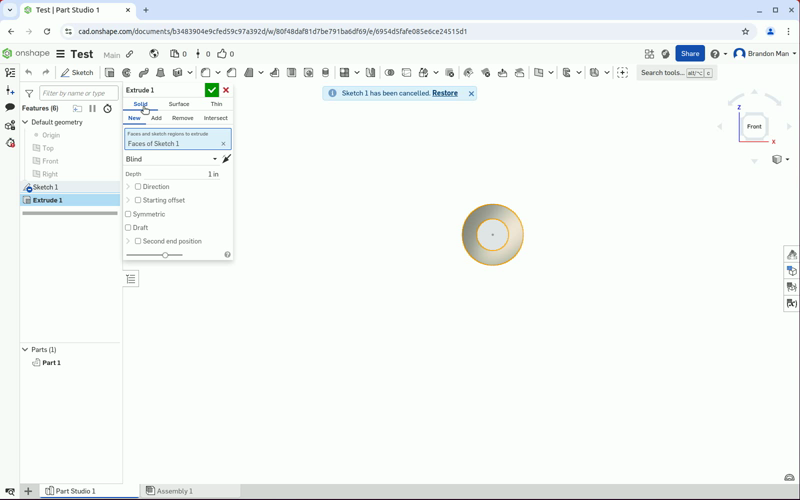
click(143, 106)
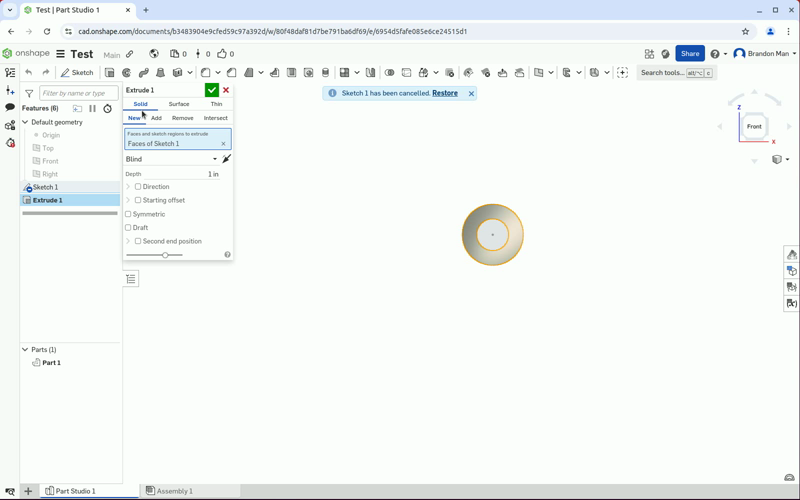
mouse_move(137, 120)
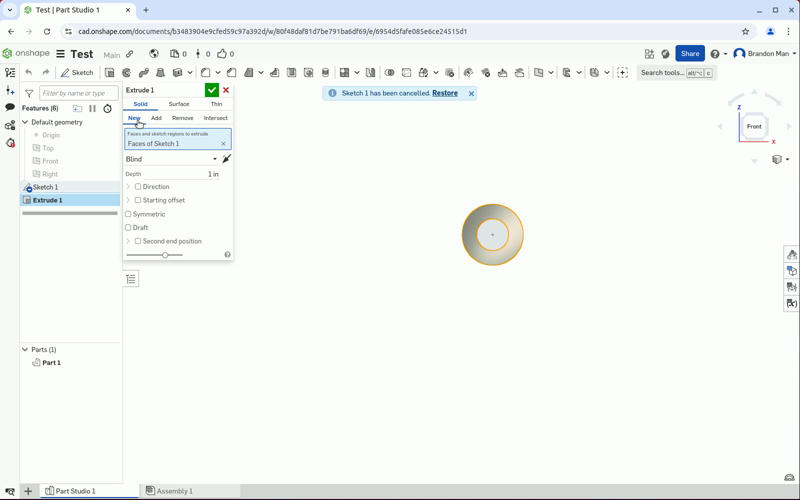
click(137, 120)
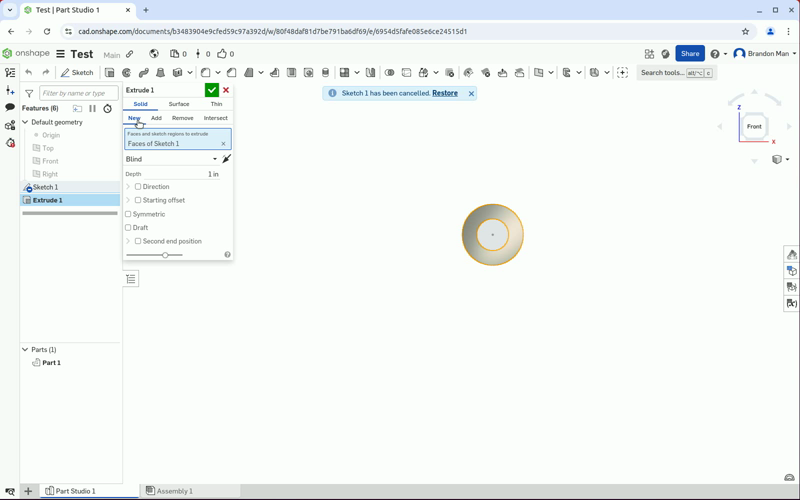
key(tab, 4)
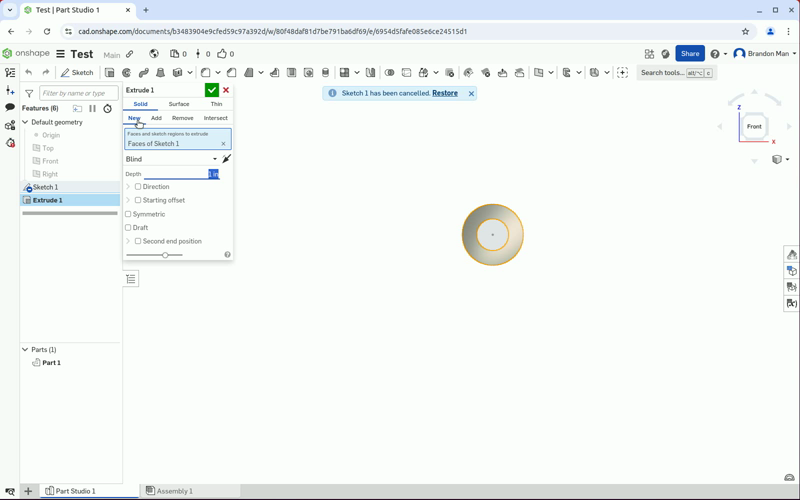
text(3.851)
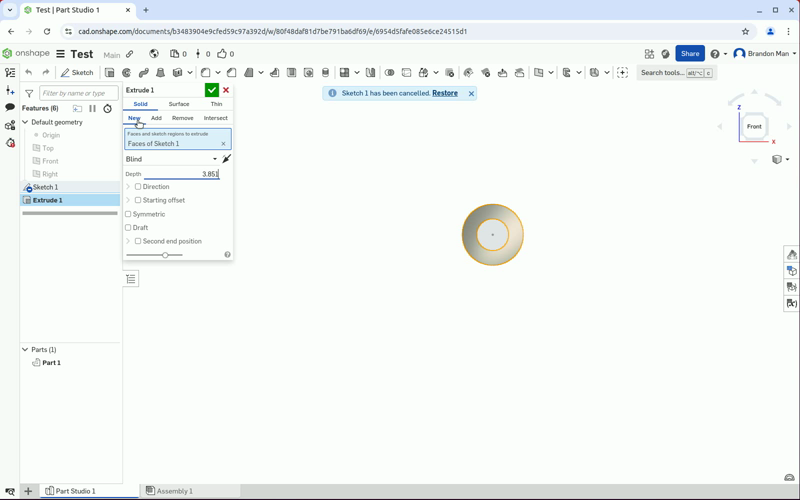
key(enter)
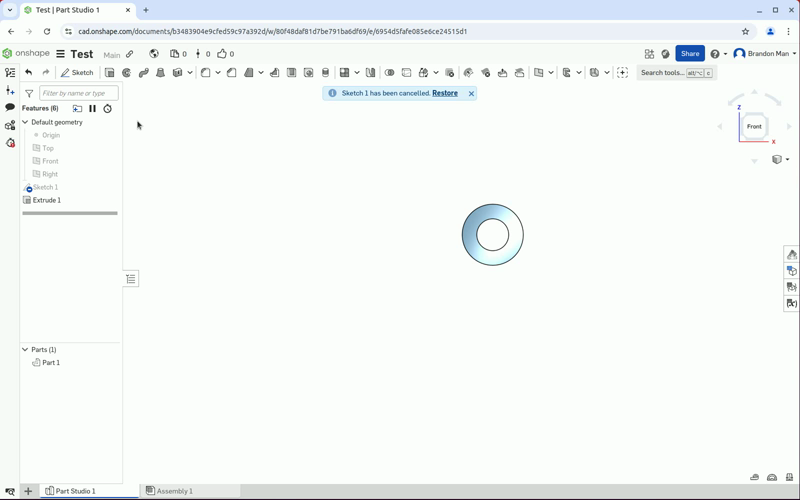
key(shift+h)
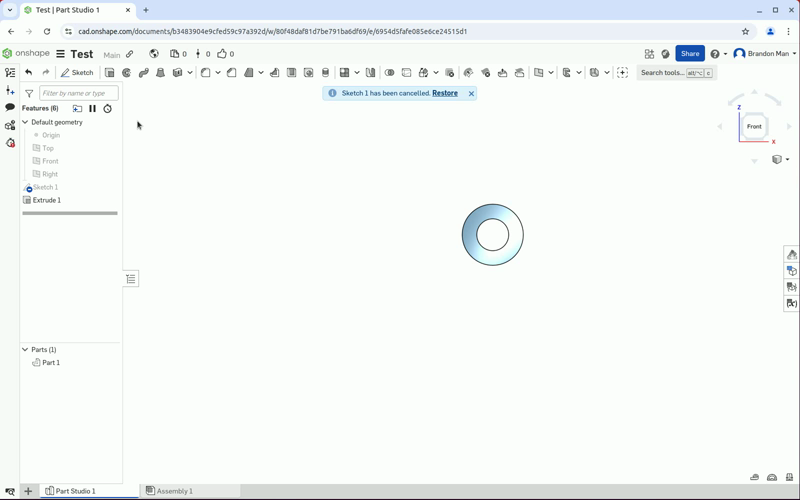
key(shift+h)
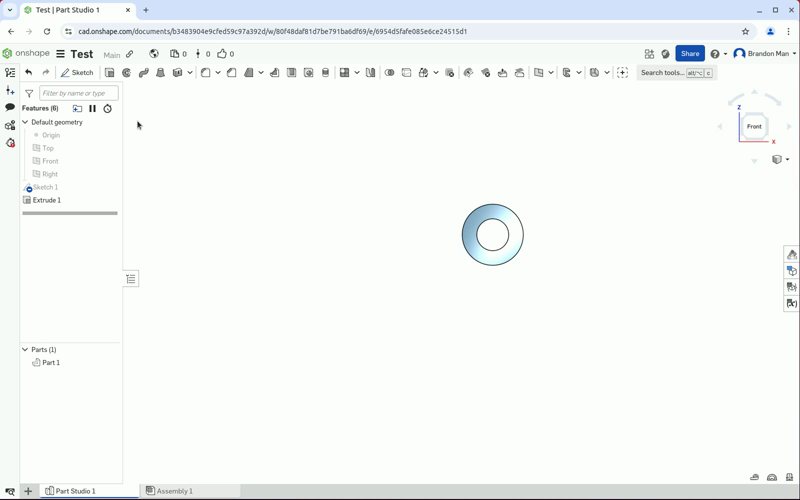
mouse_move(73, 189)
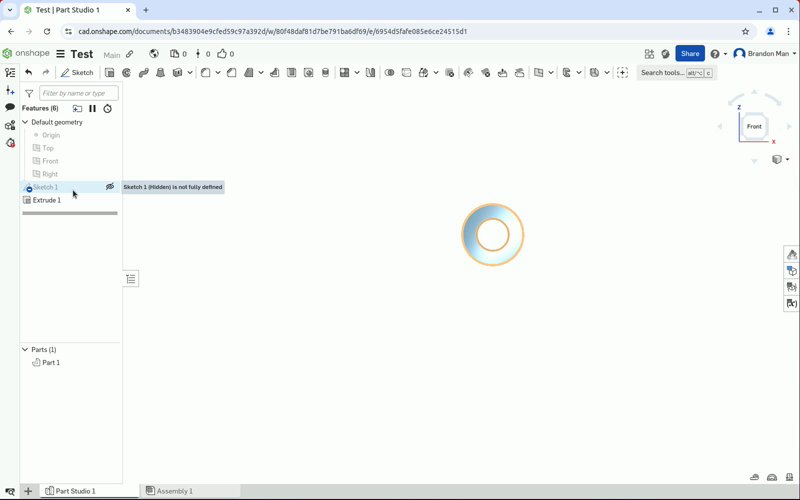
click(73, 189)
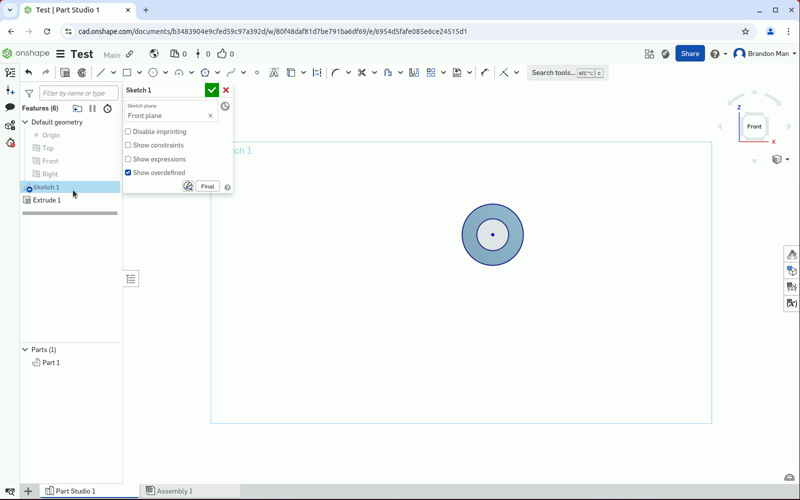
mouse_move(229, 92)
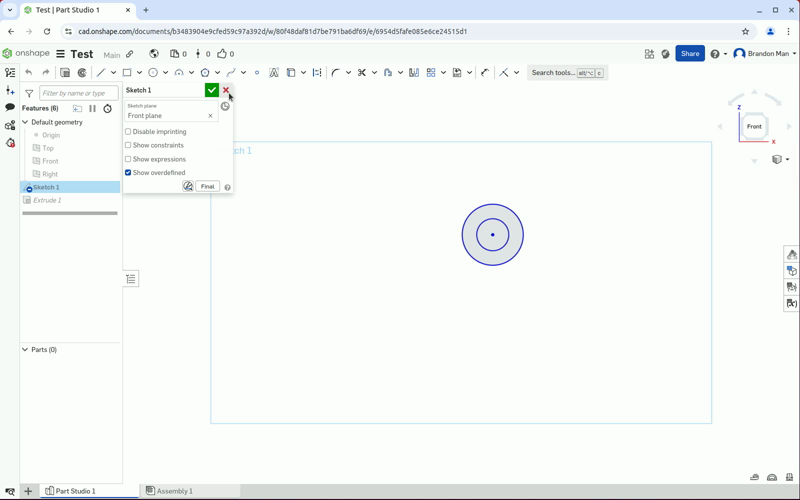
click(229, 92)
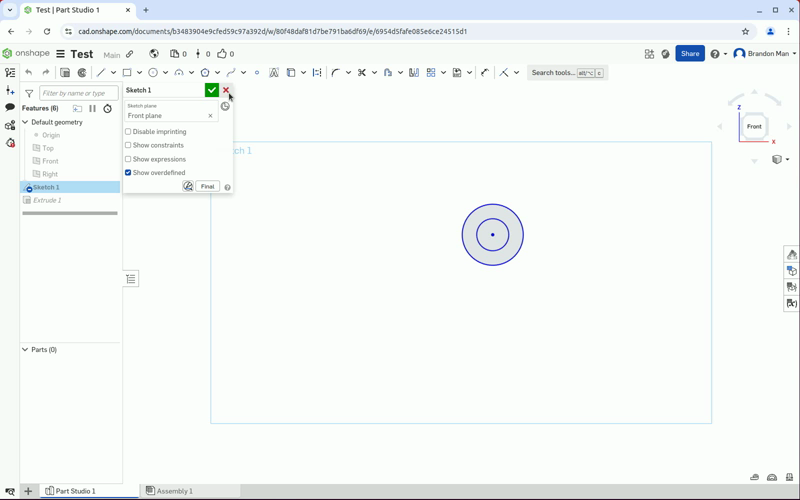
key(shift+s)
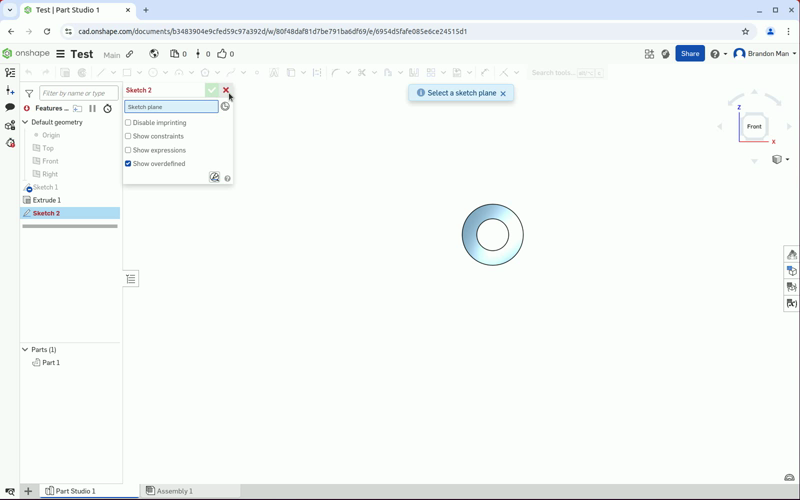
mouse_move(73, 163)
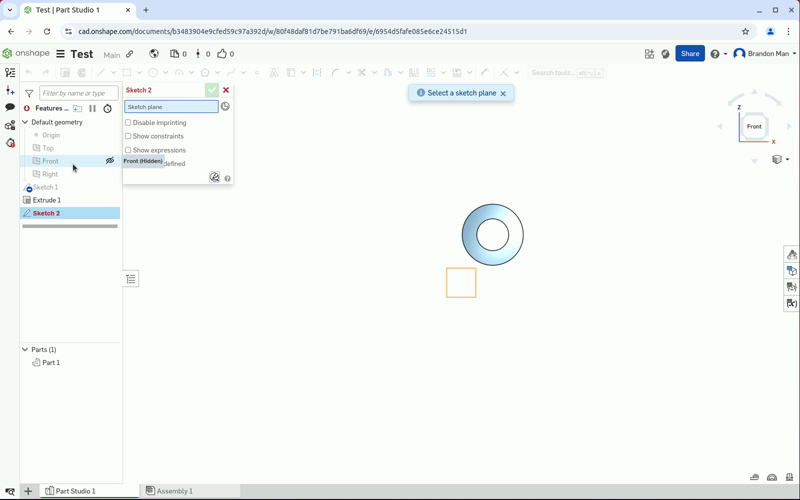
click(73, 163)
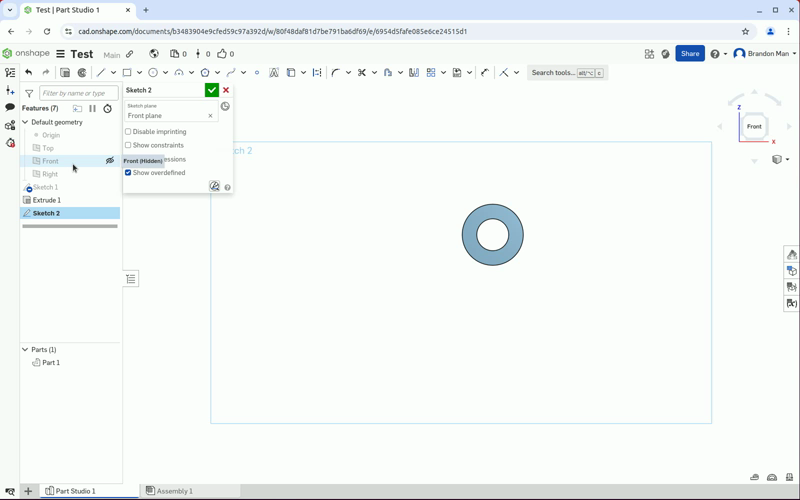
mouse_move(73, 352)
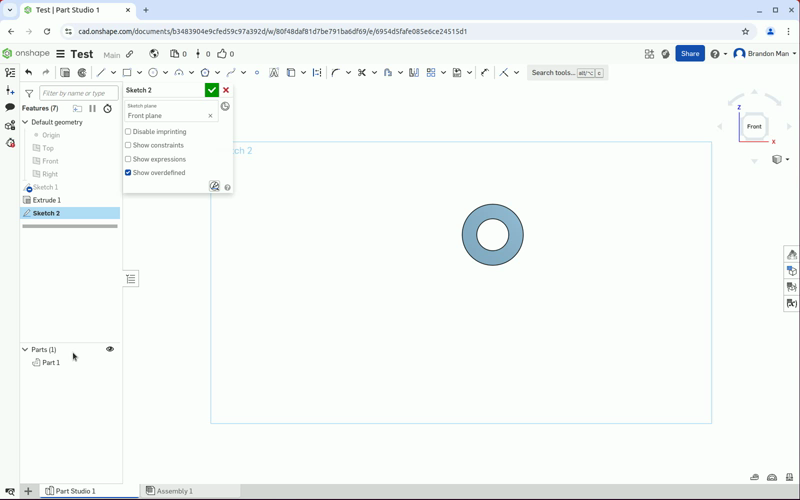
key(y)
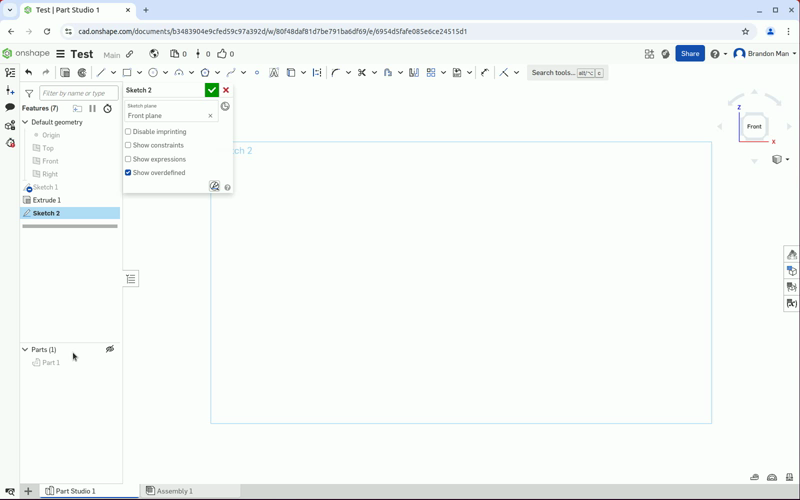
key(c)
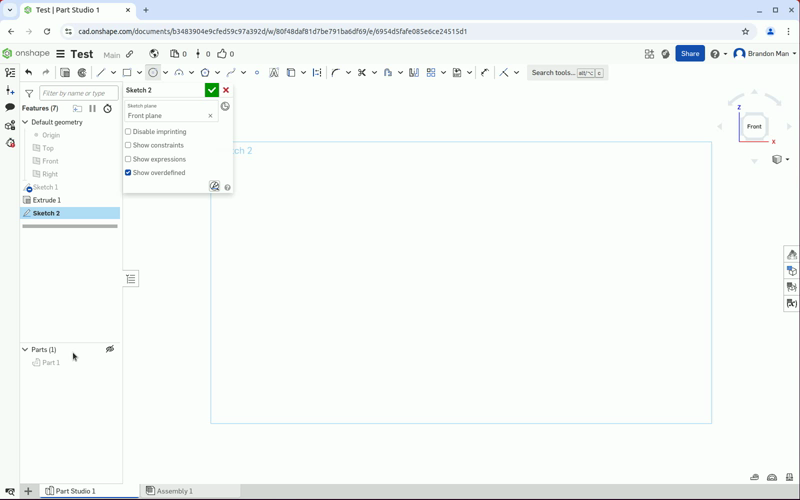
key_down(shift)
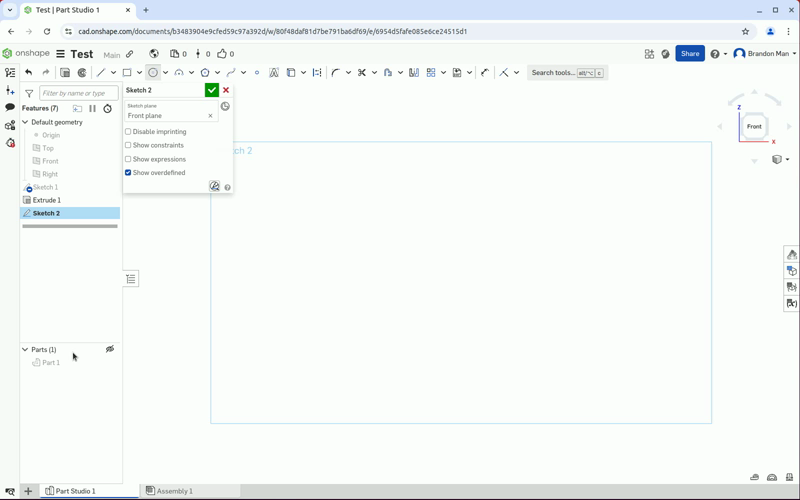
mouse_move(510, 352)
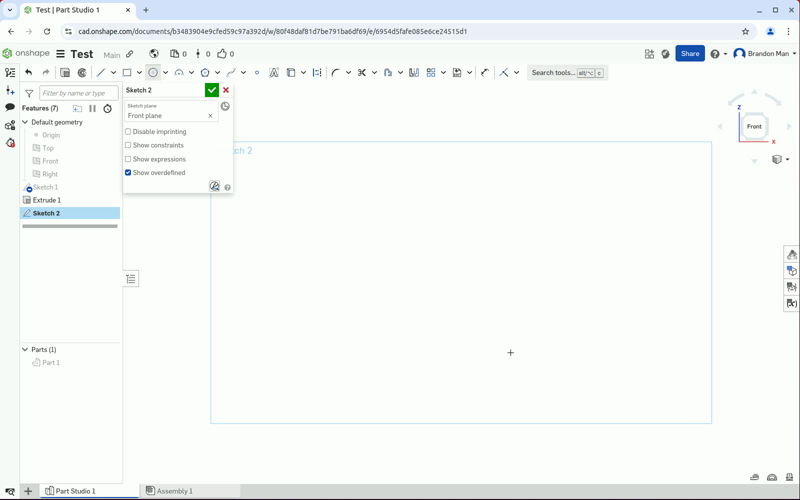
click(510, 352)
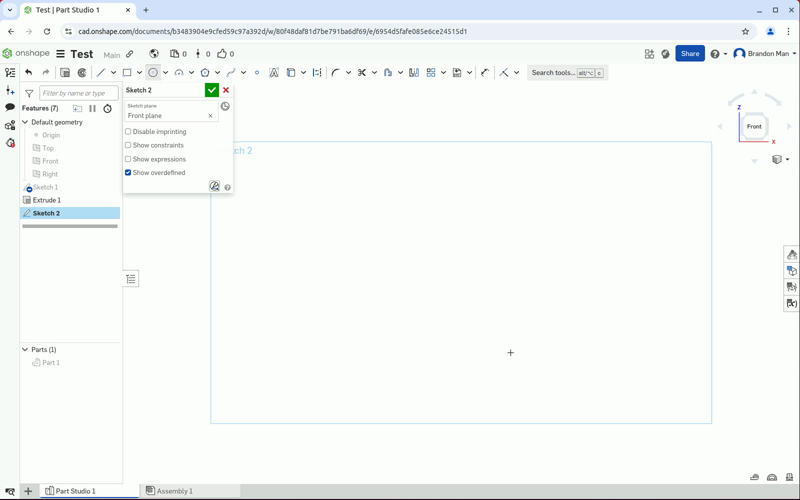
key_up(shift)
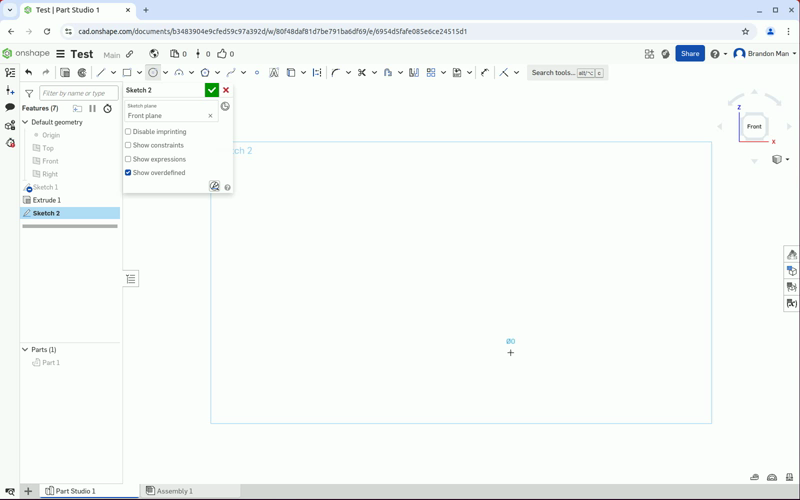
mouse_move(553, 352)
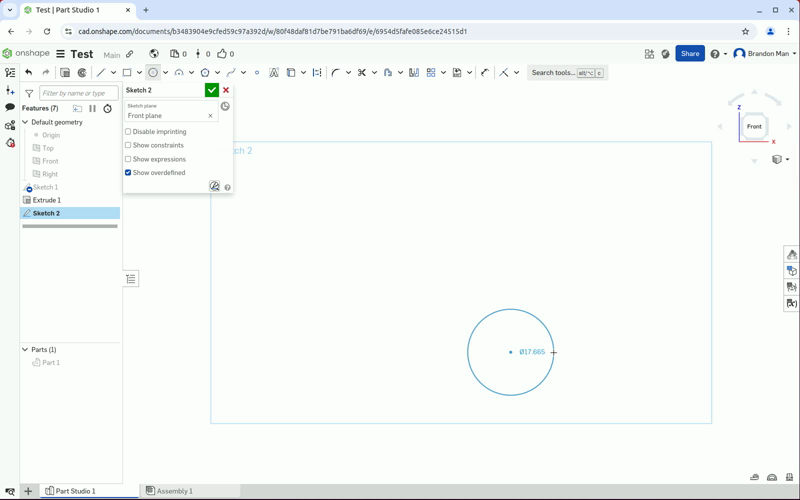
click(553, 352)
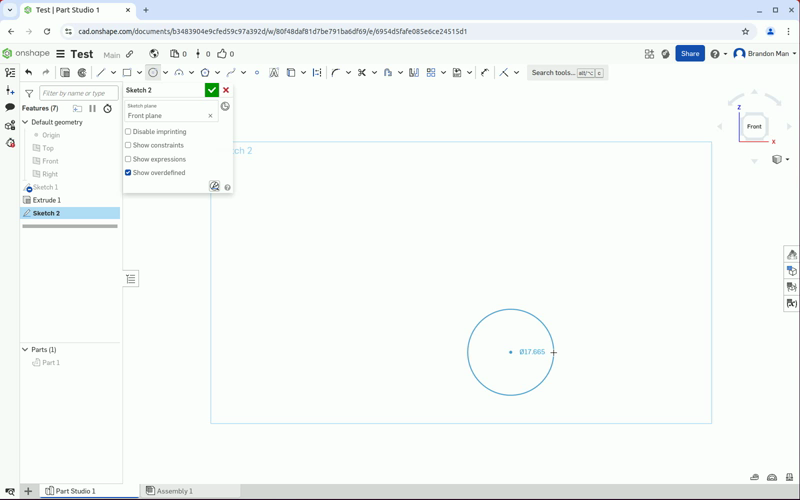
key(esc)
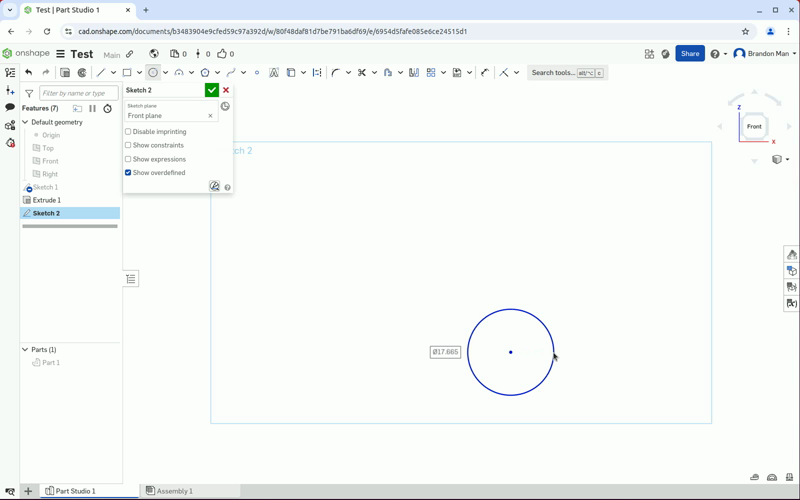
key(c)
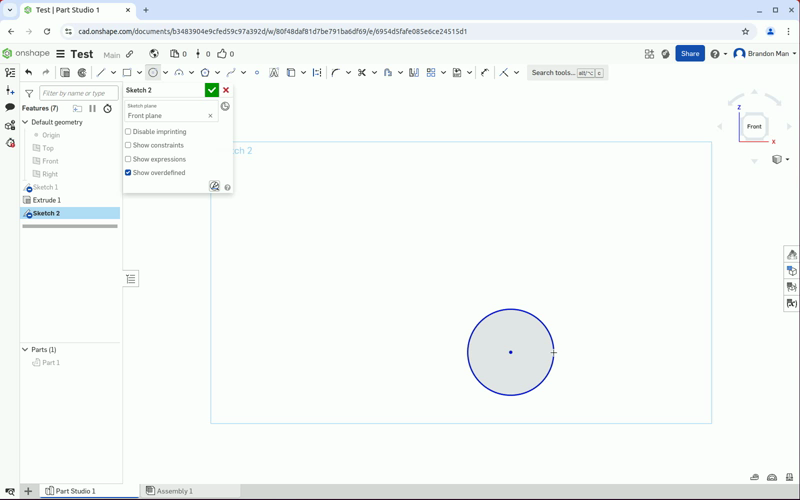
key_down(shift)
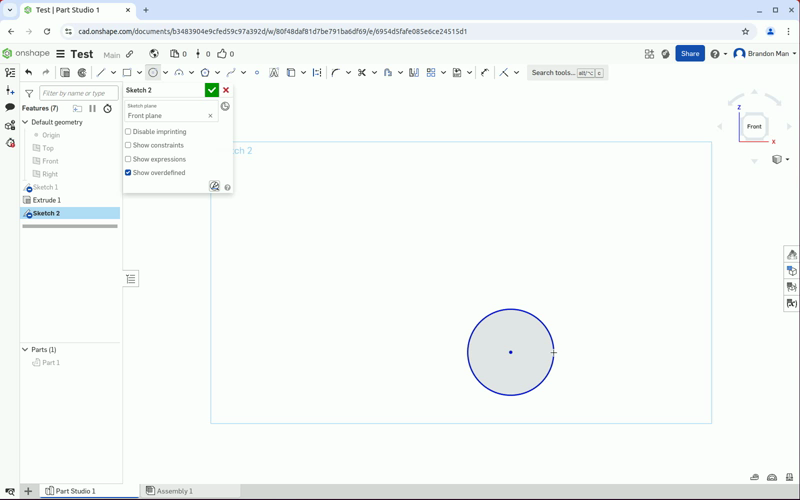
mouse_move(510, 352)
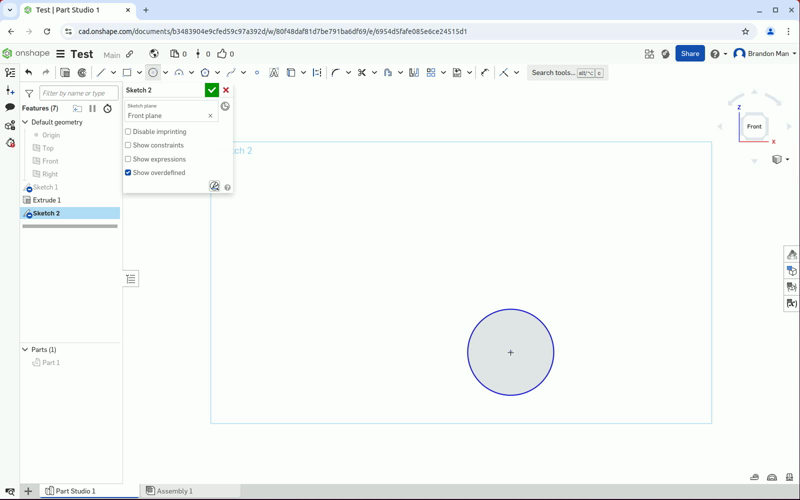
click(510, 352)
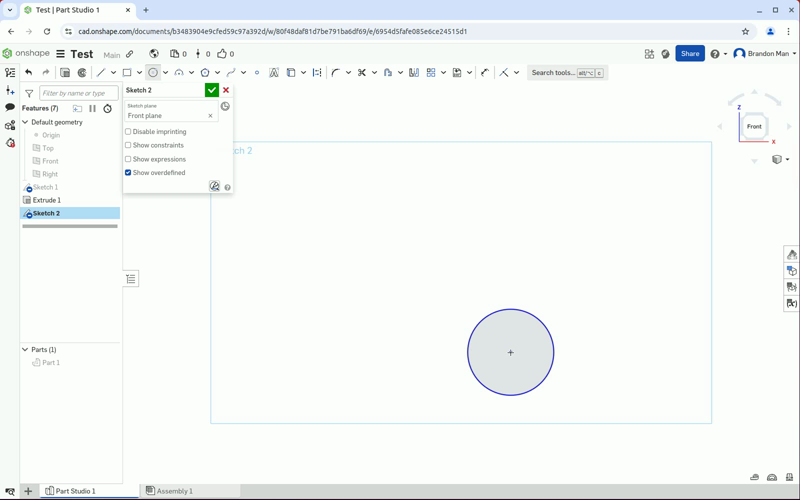
key_up(shift)
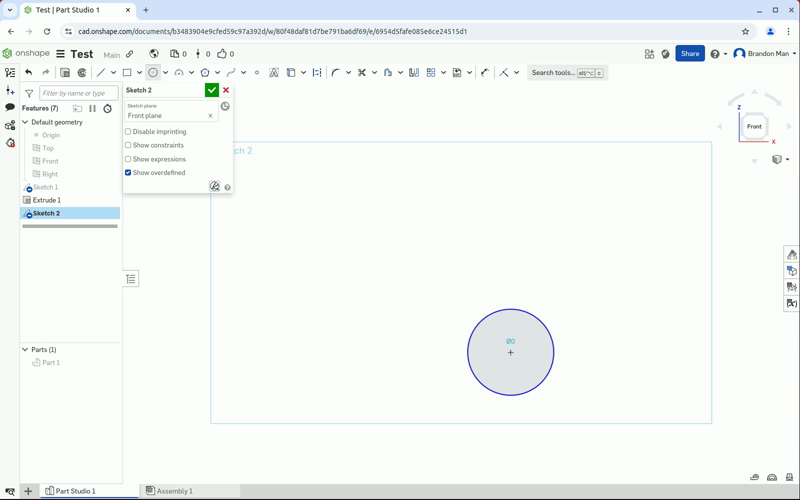
mouse_move(540, 352)
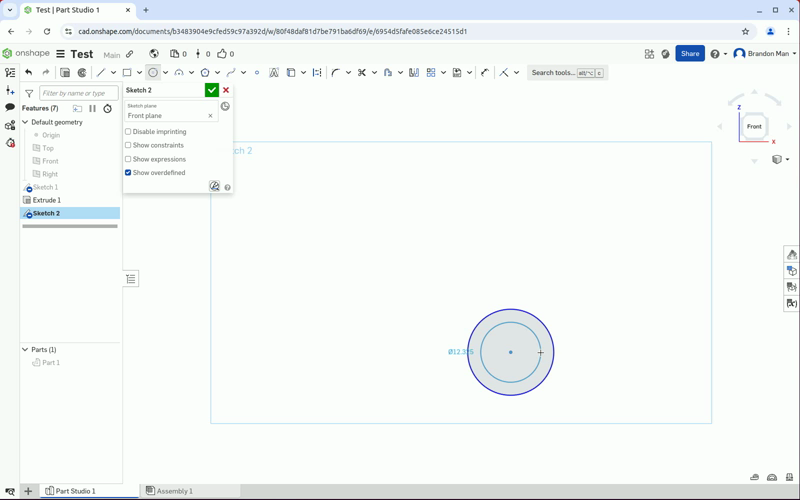
click(540, 352)
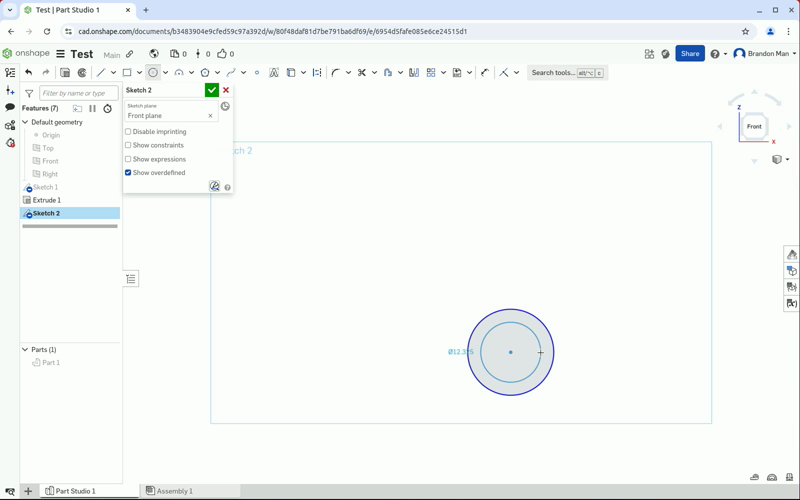
key(esc)
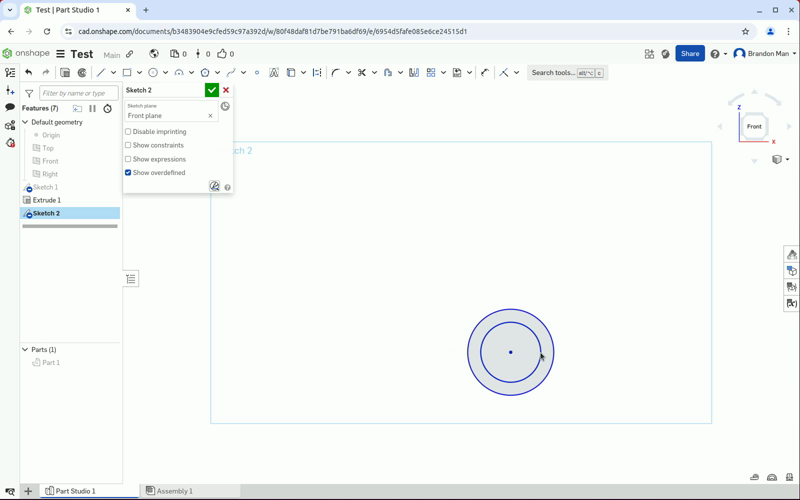
mouse_move(486, 374)
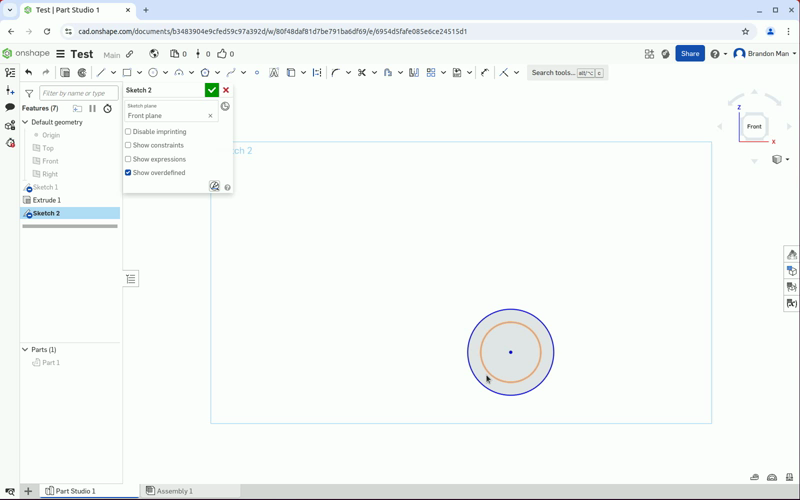
click(486, 374)
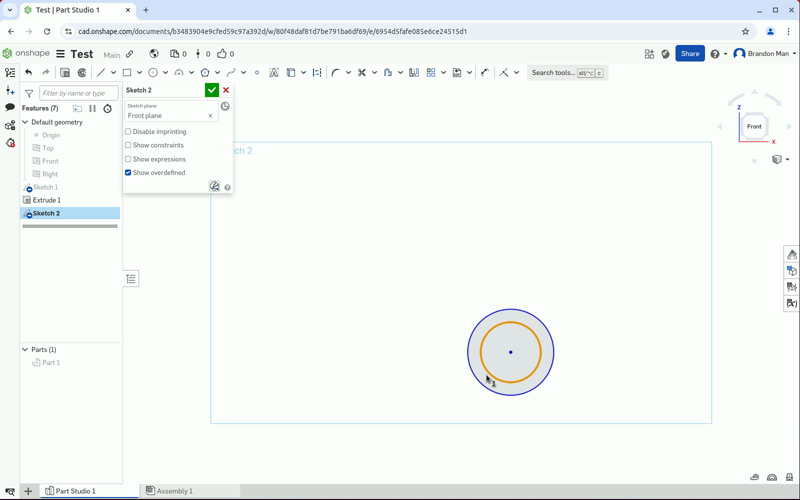
mouse_move(73, 352)
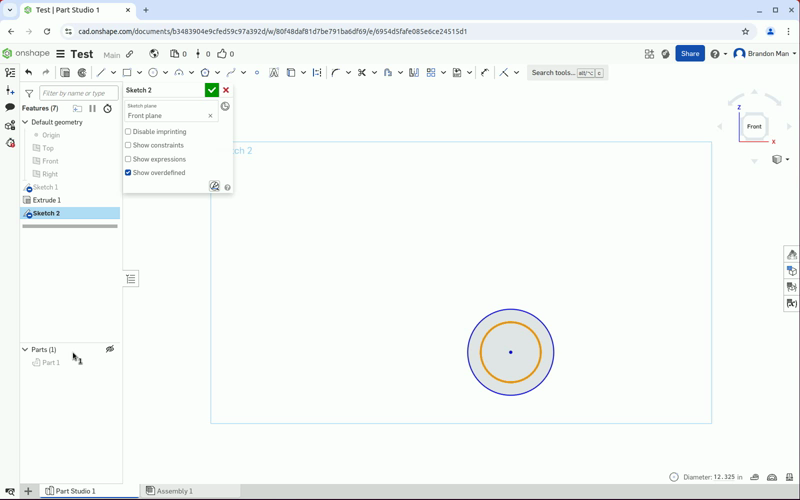
key(shift+y)
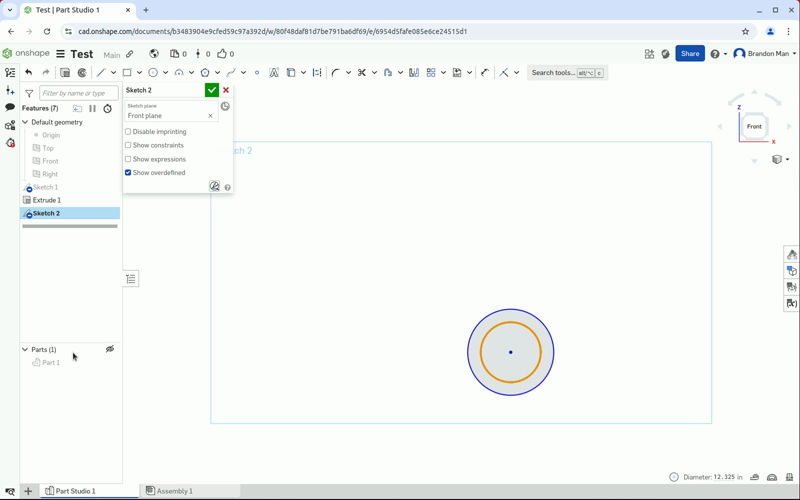
key(shift+e)
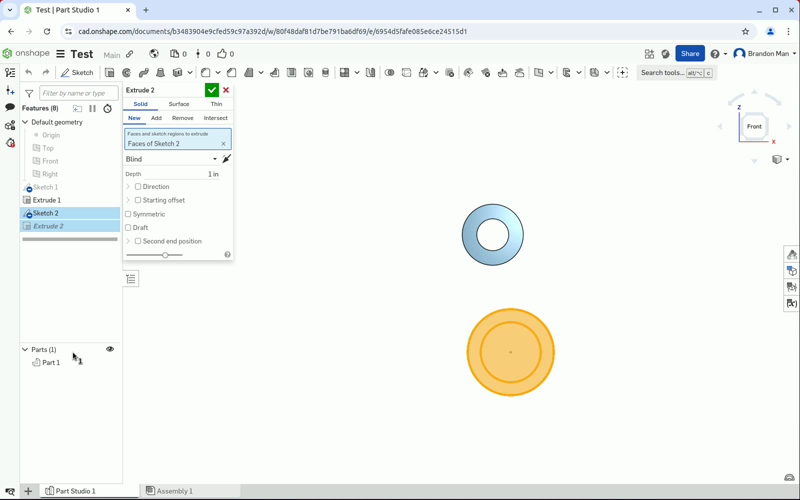
mouse_move(143, 106)
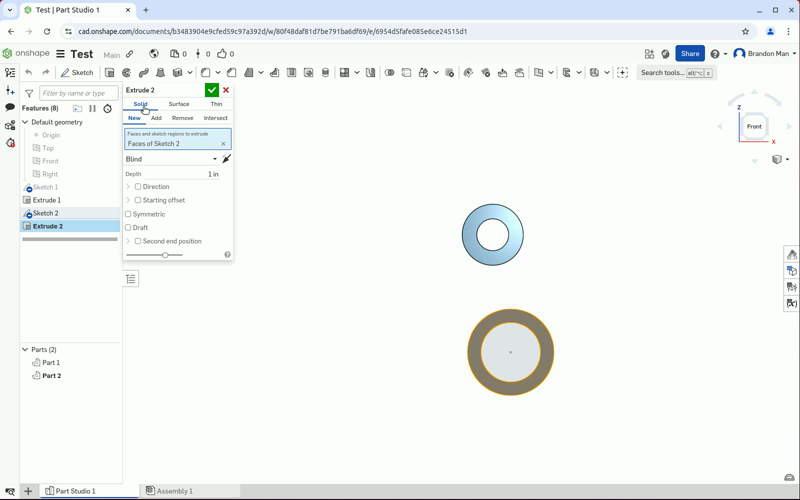
click(143, 106)
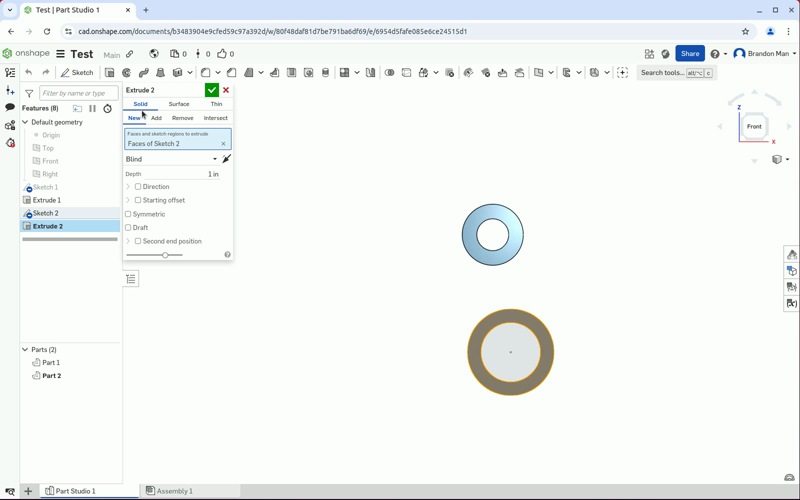
mouse_move(137, 120)
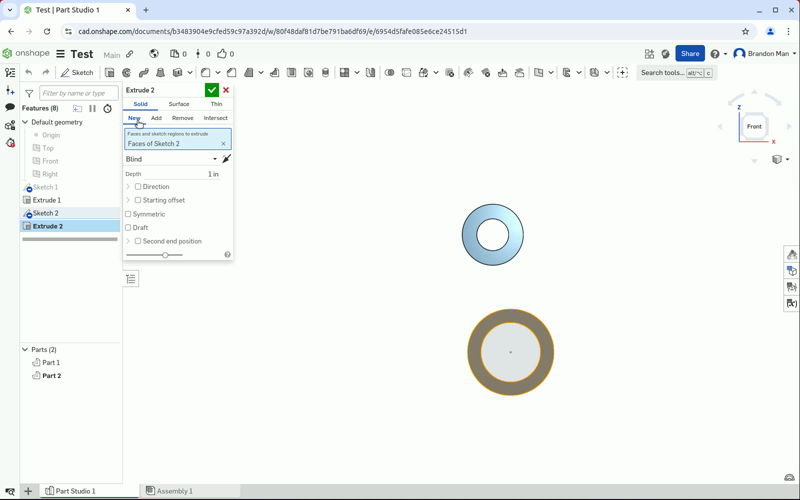
click(137, 120)
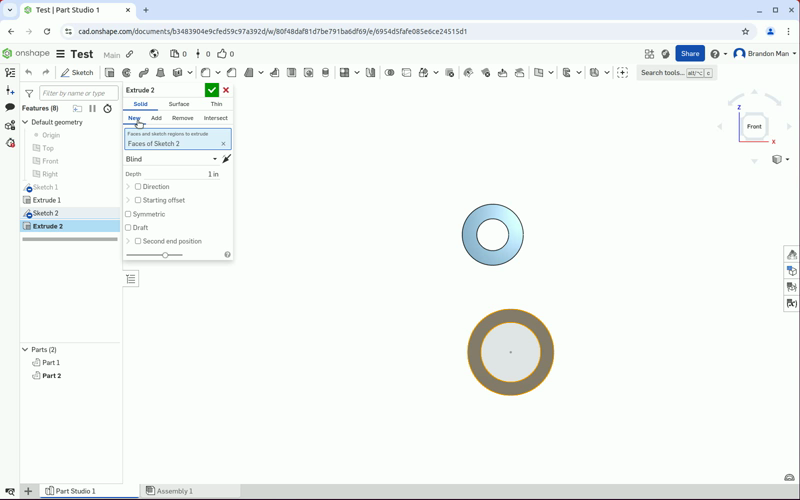
key(tab, 4)
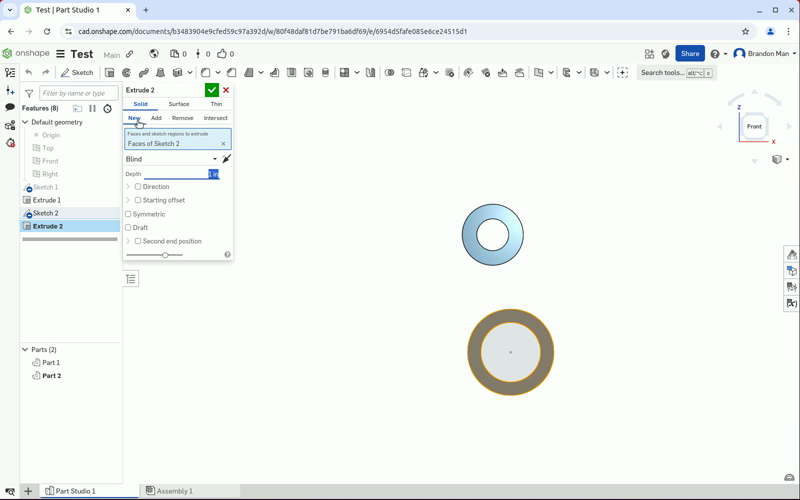
text(3.851)
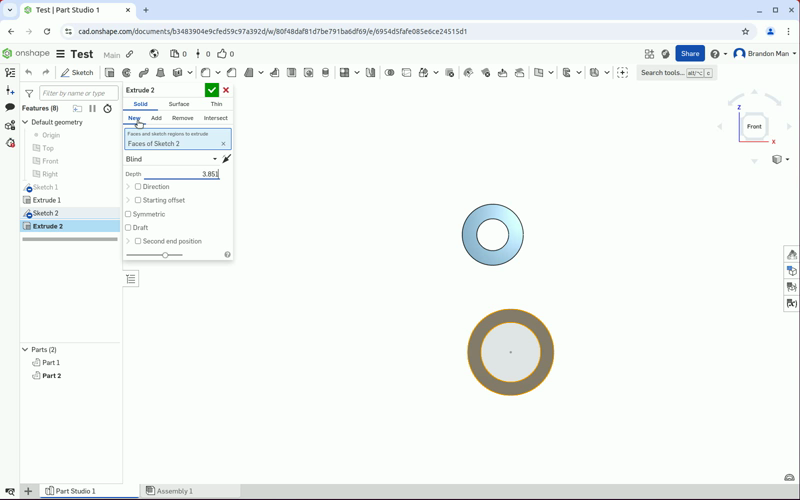
key(enter)
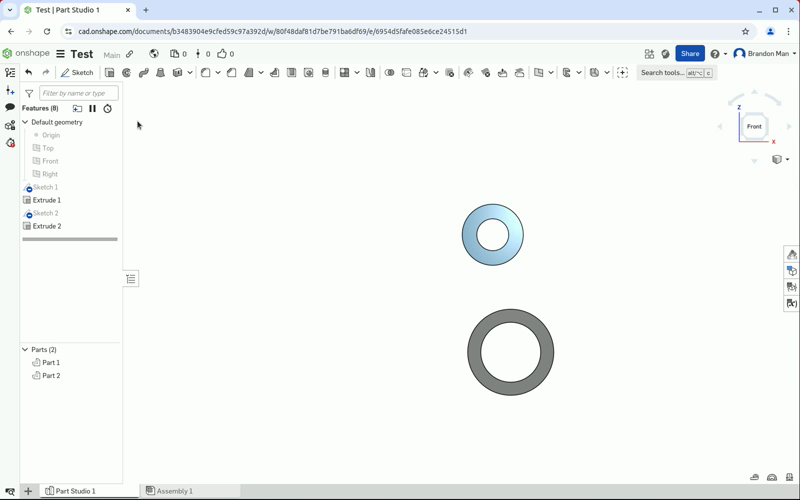
key(shift+h)
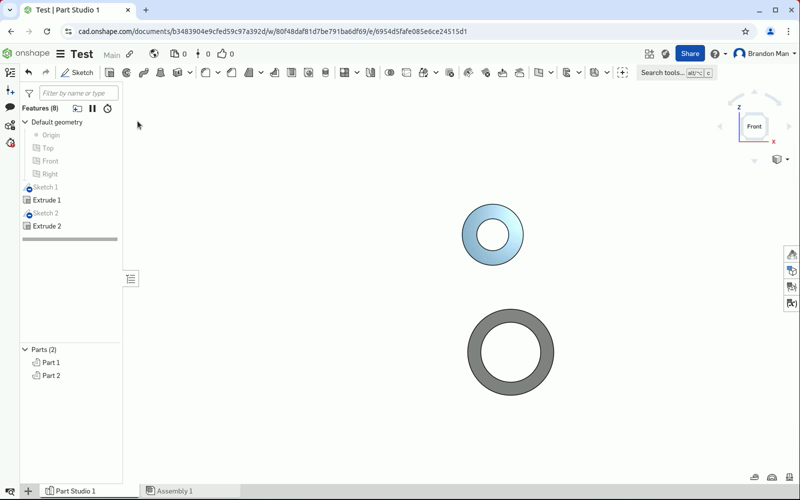
key(shift+h)
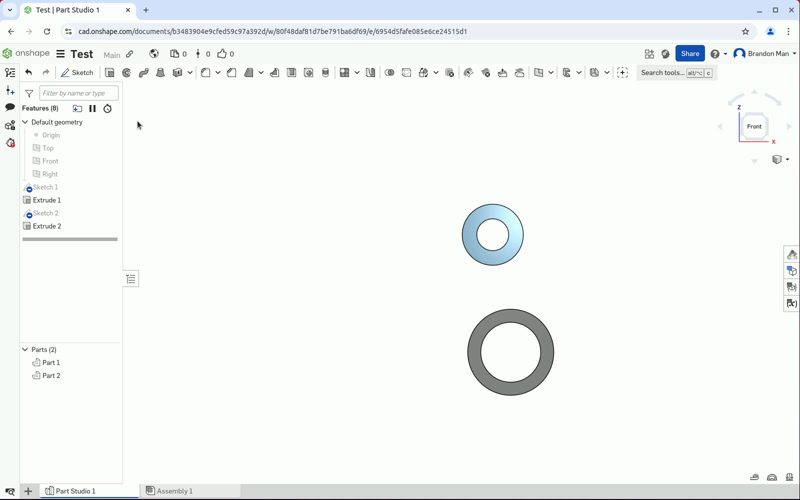
mouse_move(73, 189)
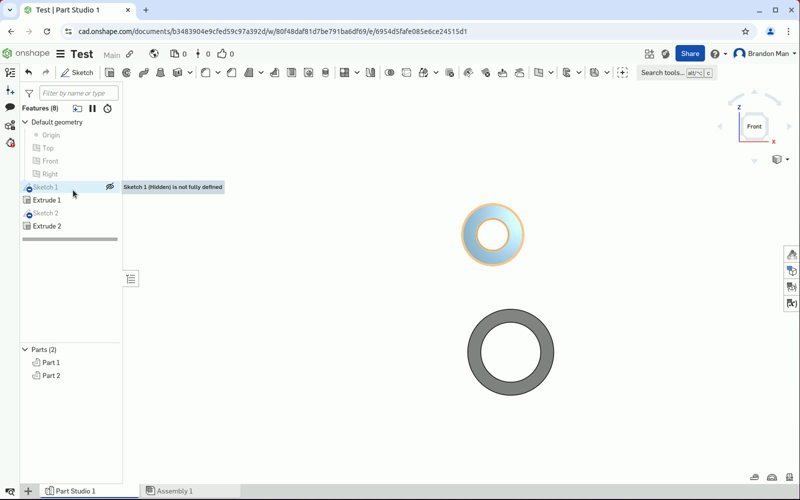
click(73, 189)
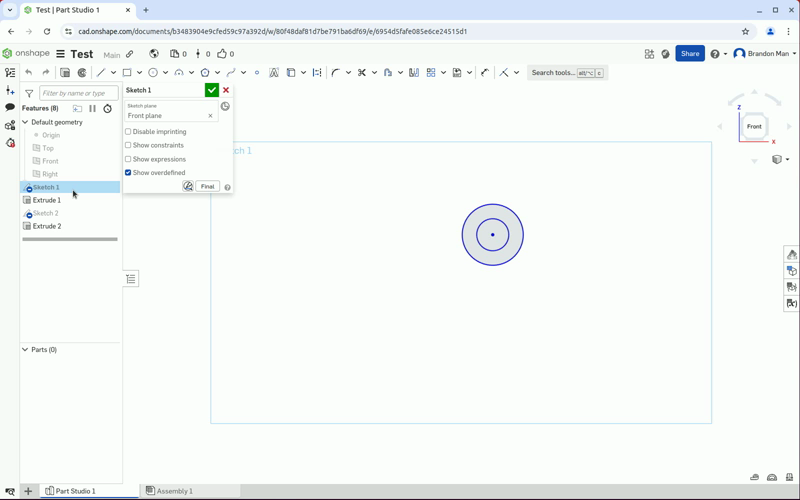
mouse_move(229, 92)
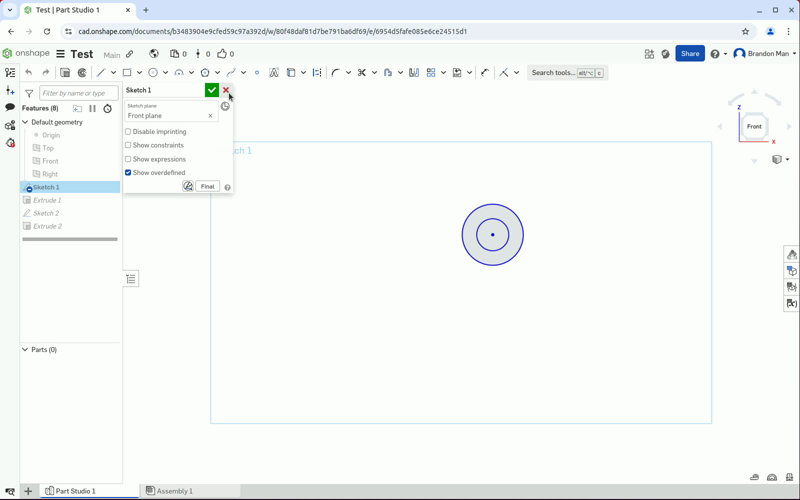
click(229, 92)
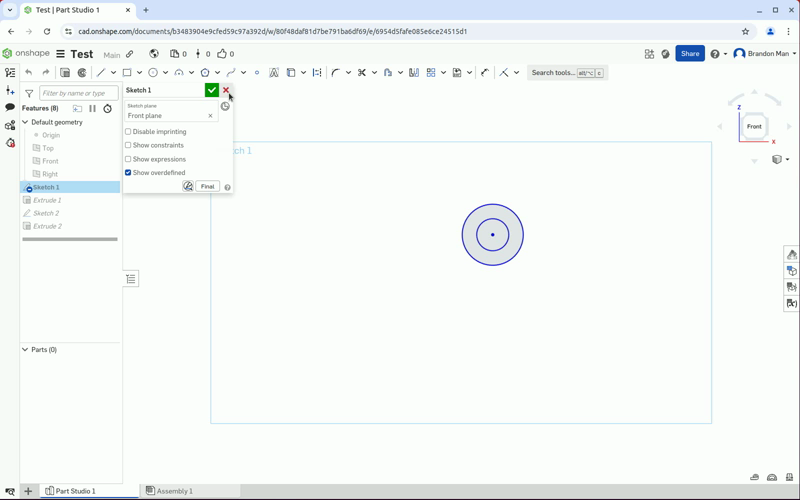
key(shift+s)
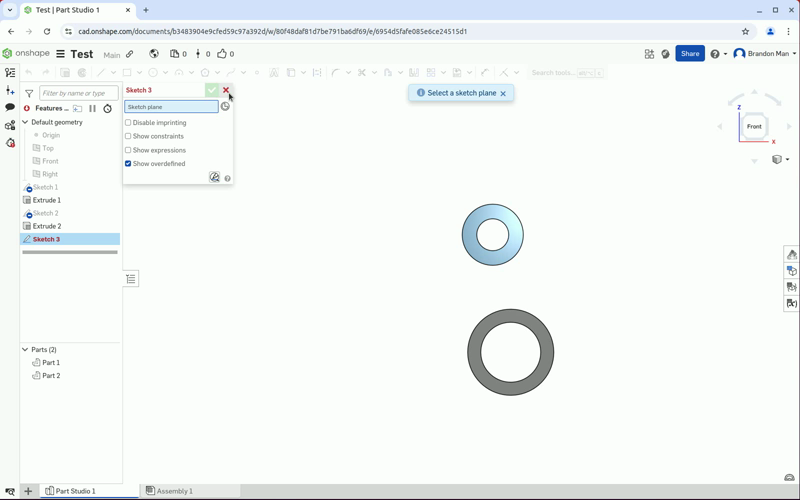
mouse_move(73, 163)
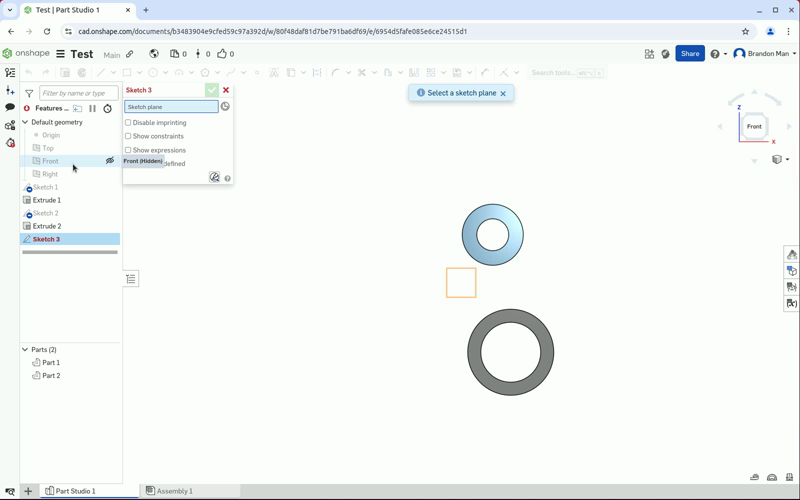
click(73, 163)
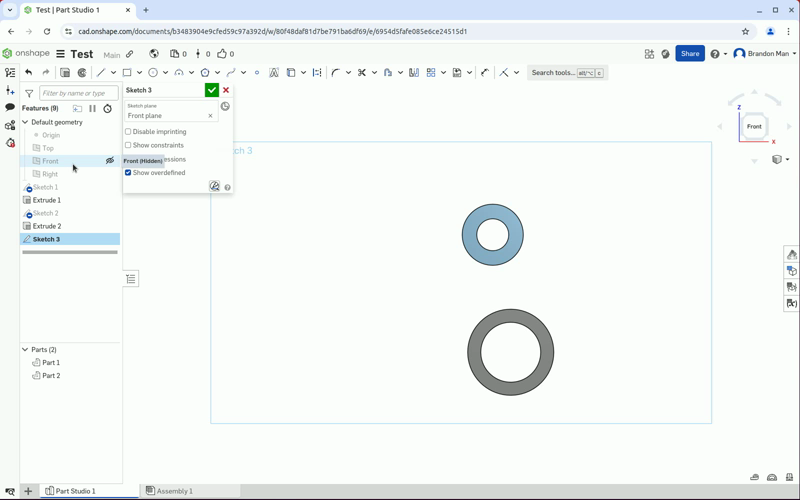
mouse_move(73, 352)
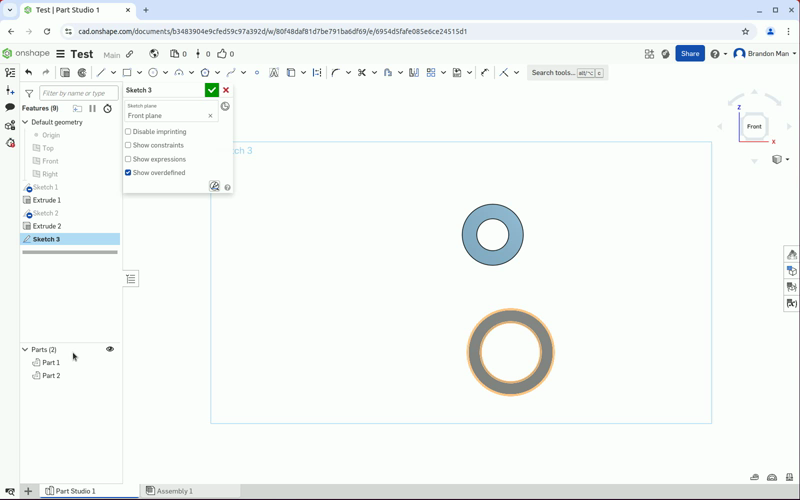
key(y)
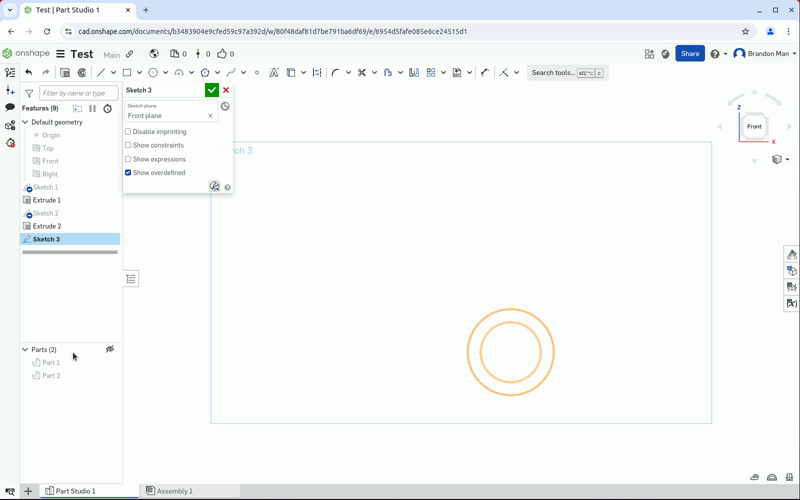
key(c)
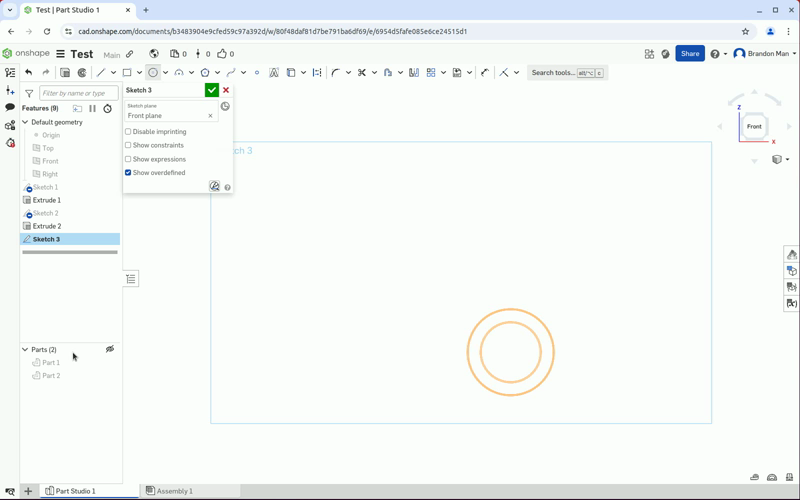
key_down(shift)
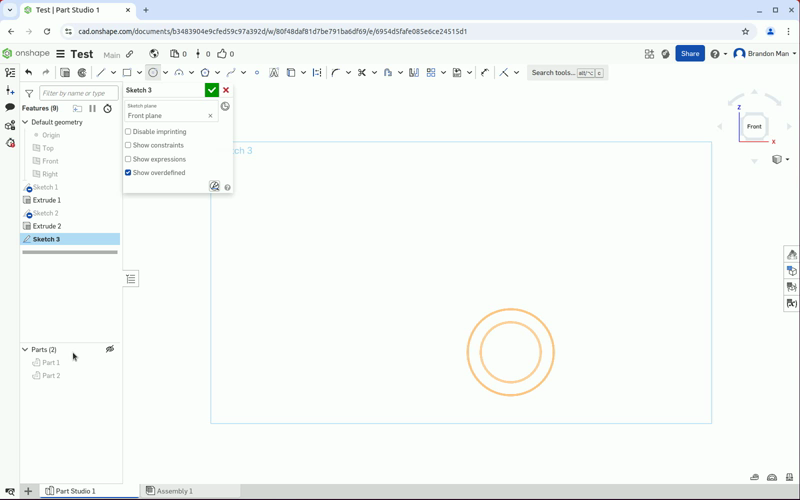
mouse_move(396, 231)
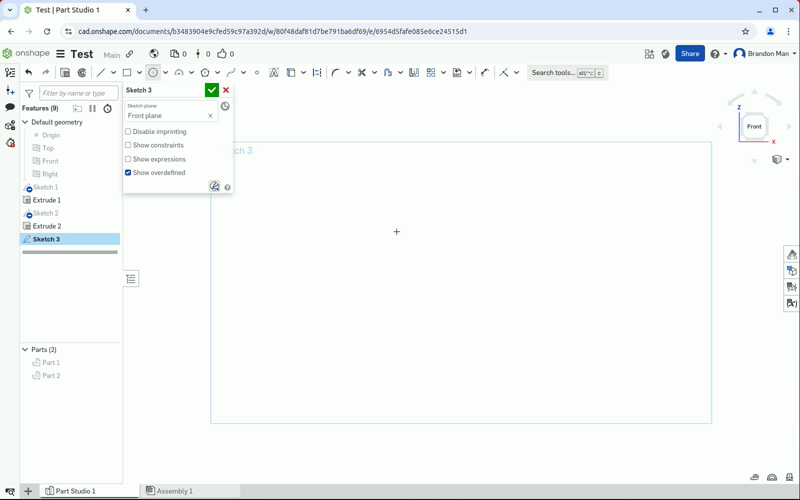
click(396, 231)
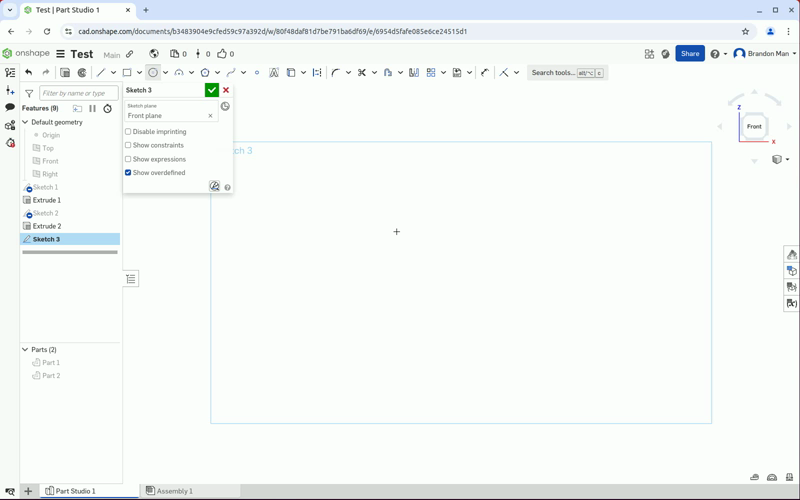
key_up(shift)
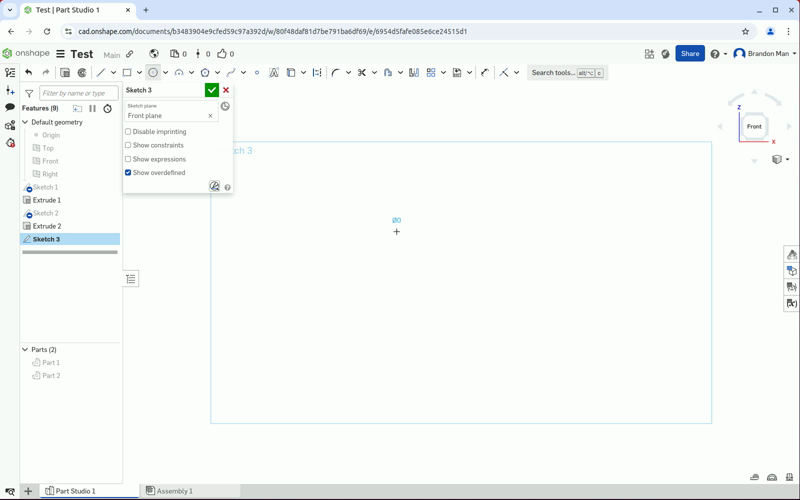
mouse_move(445, 231)
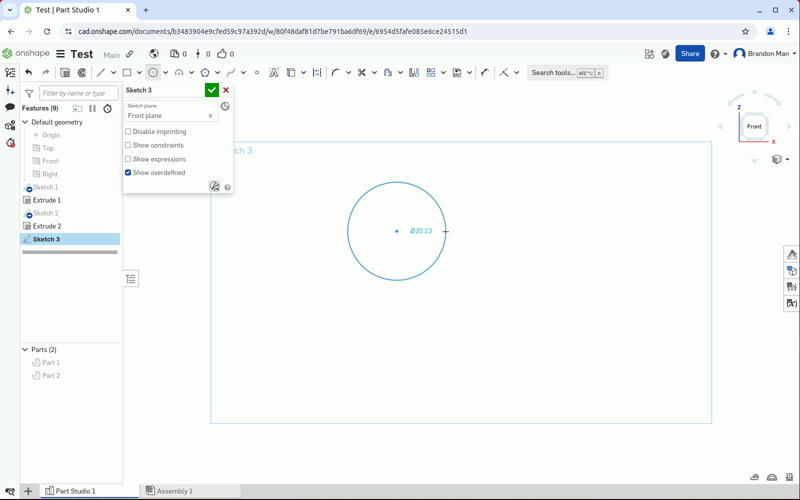
click(445, 231)
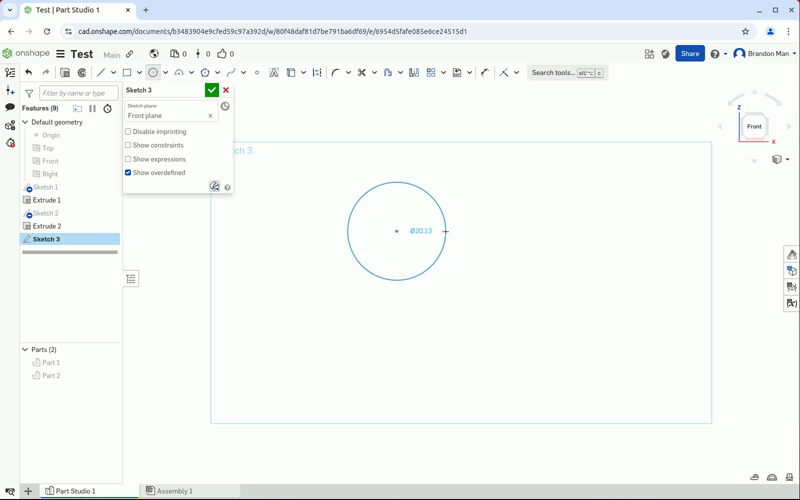
key(esc)
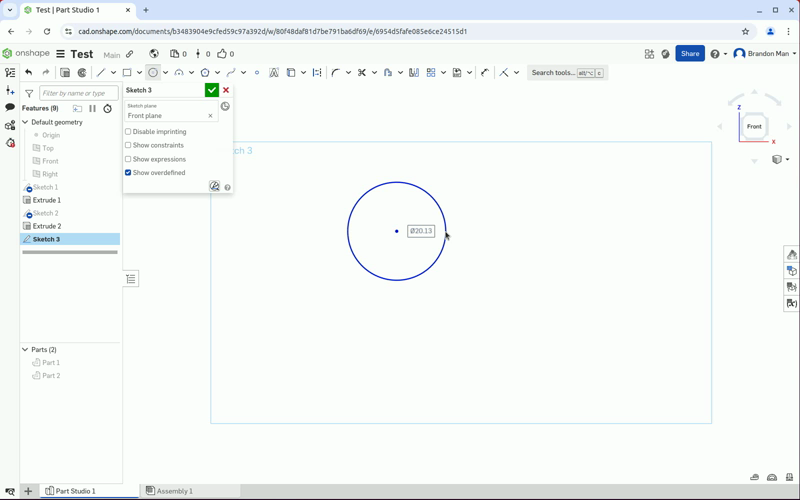
key(c)
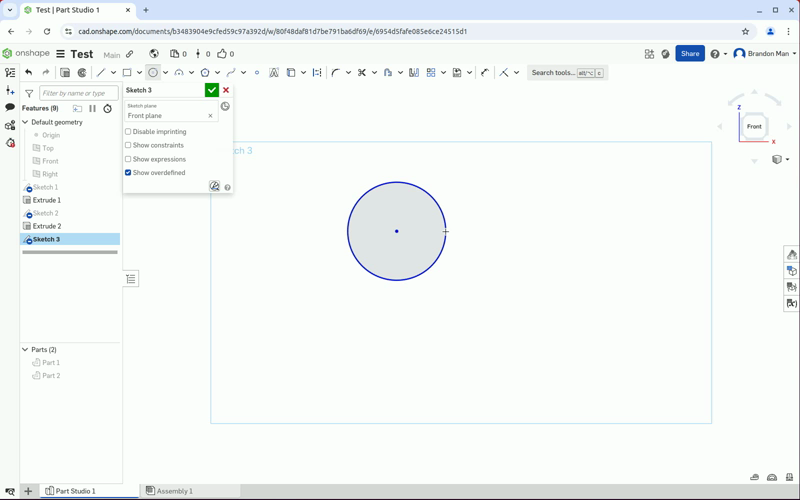
key_down(shift)
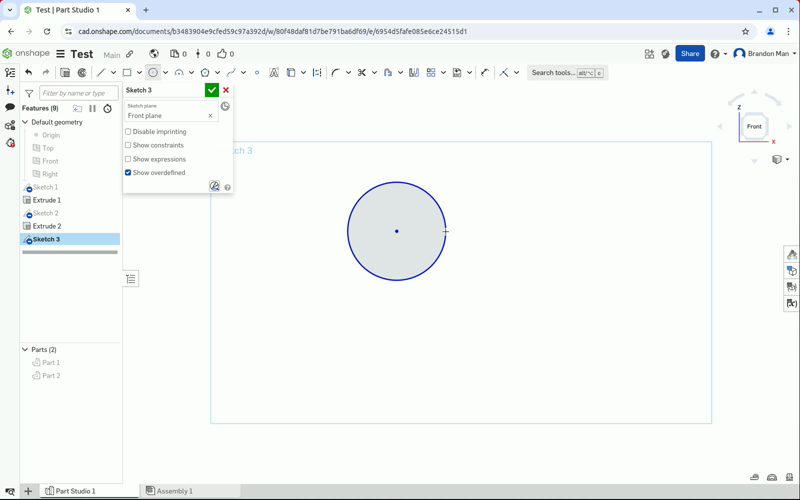
mouse_move(396, 231)
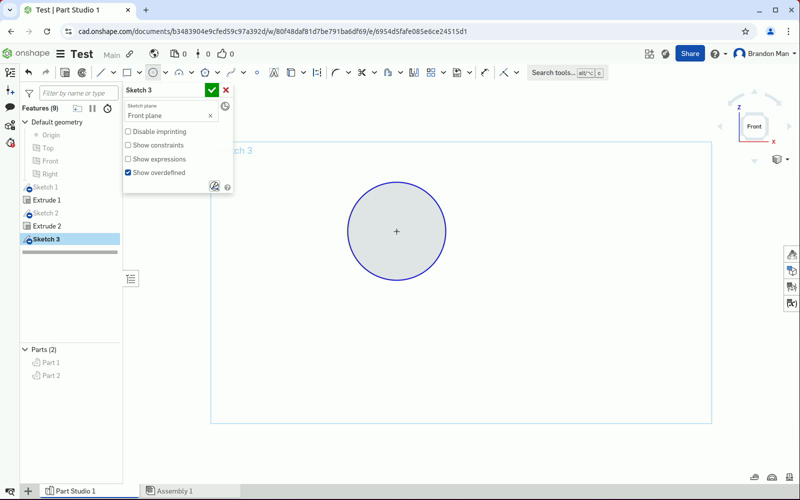
click(396, 231)
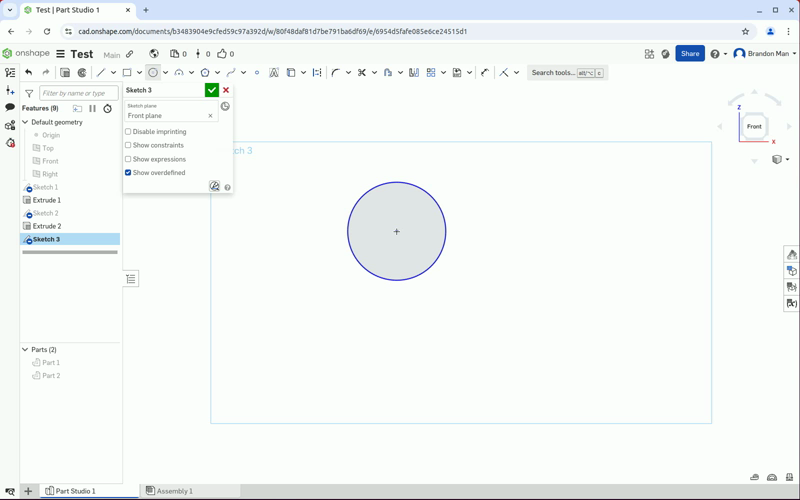
key_up(shift)
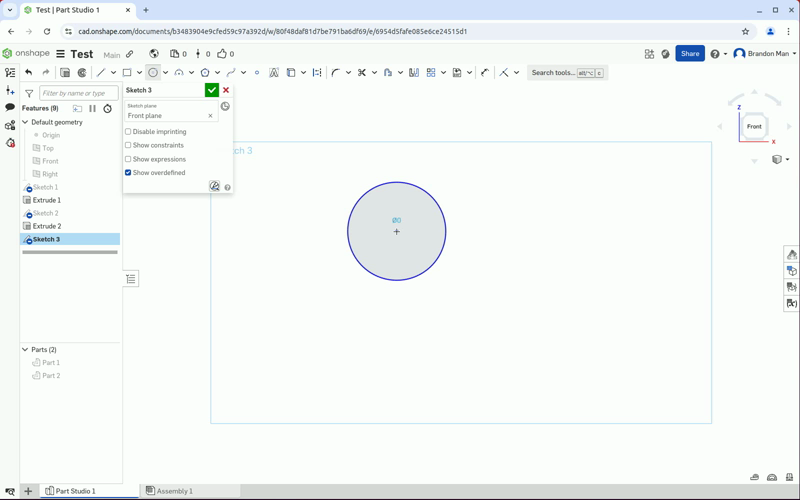
mouse_move(424, 231)
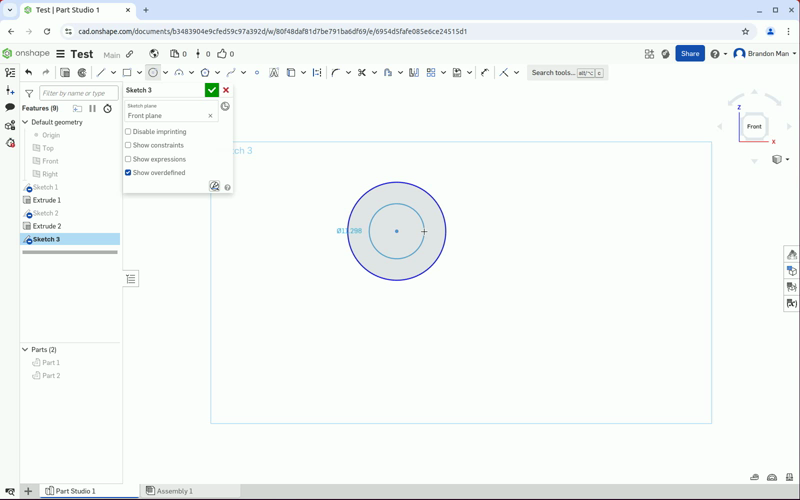
click(424, 231)
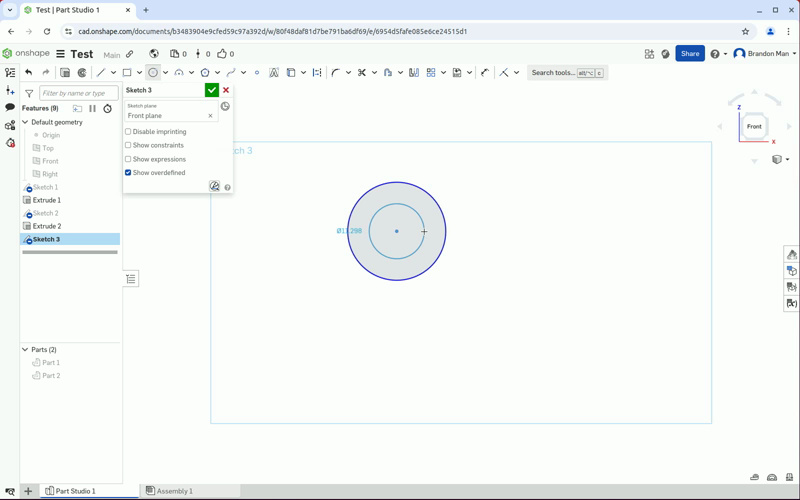
key(esc)
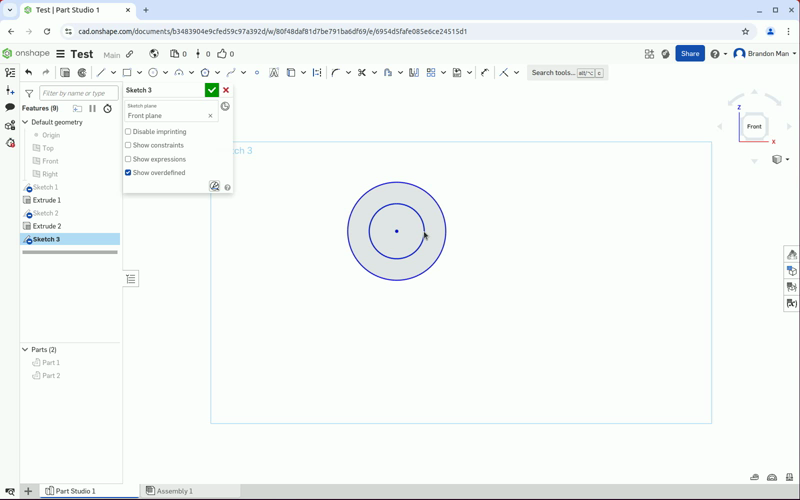
mouse_move(419, 194)
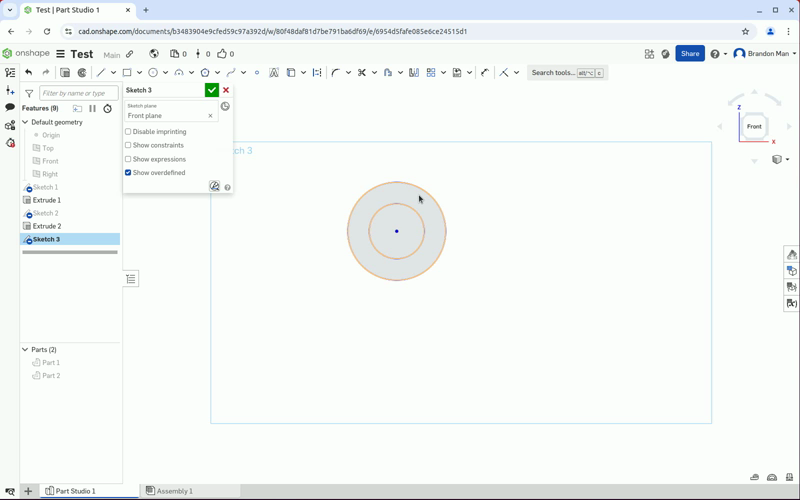
click(419, 194)
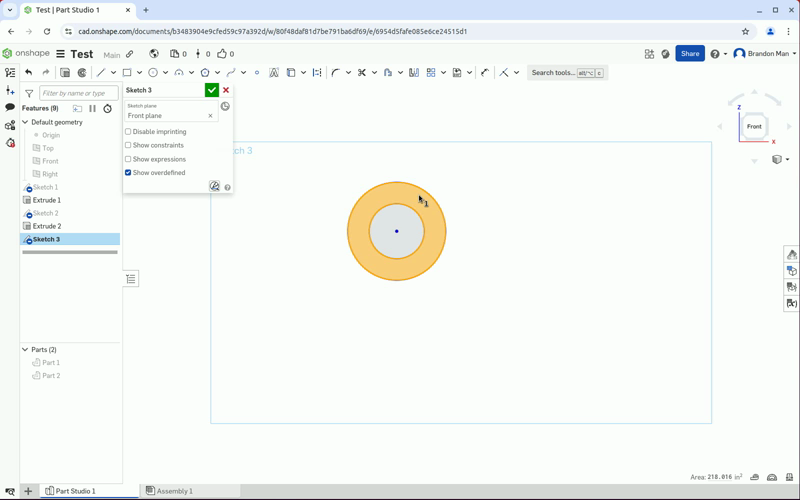
mouse_move(73, 352)
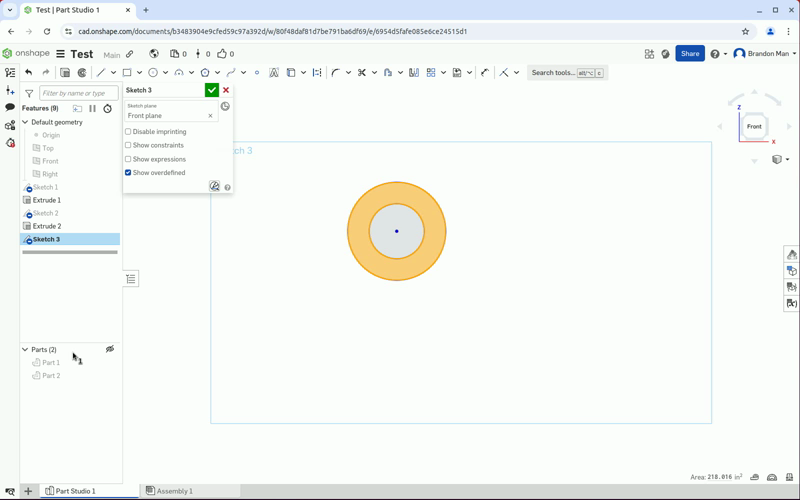
key(shift+y)
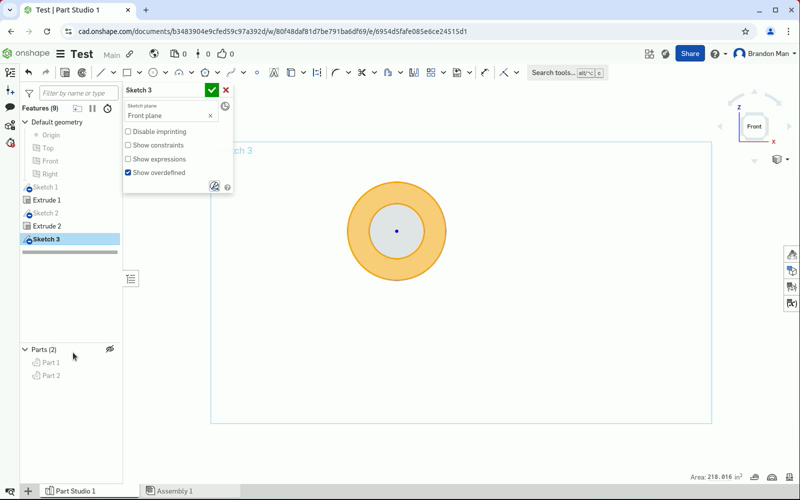
key(shift+e)
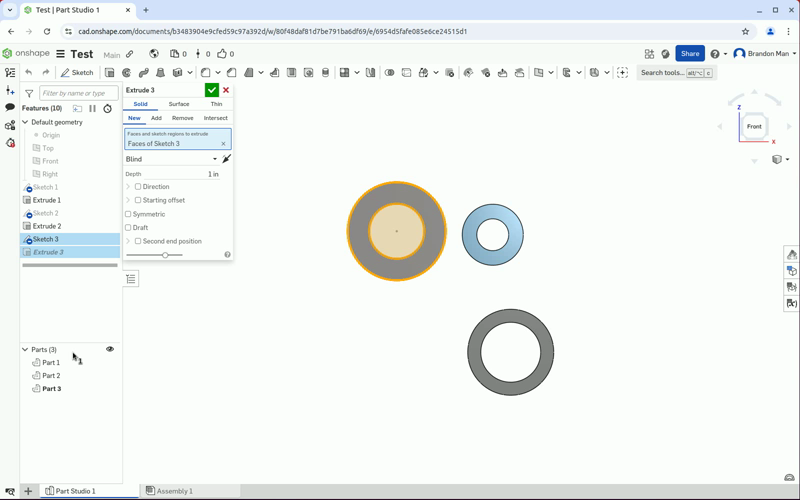
mouse_move(143, 106)
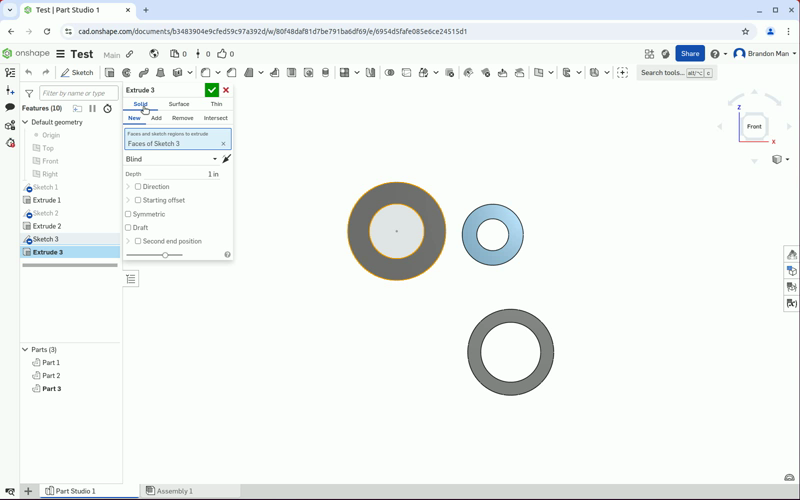
click(143, 106)
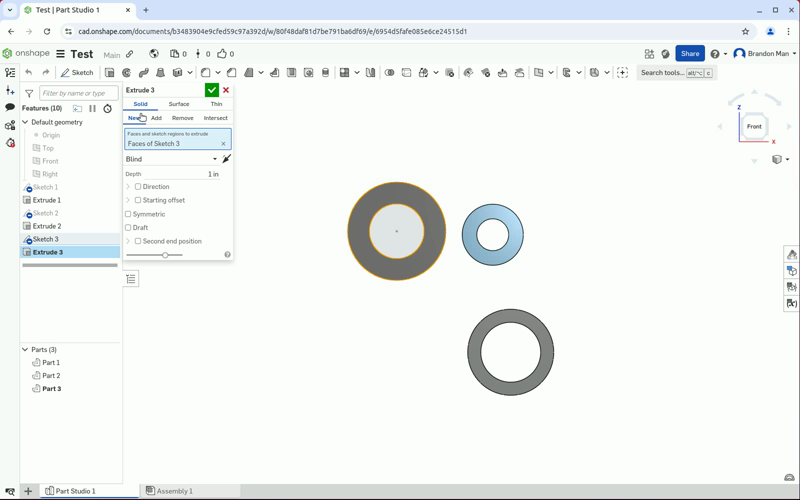
mouse_move(137, 120)
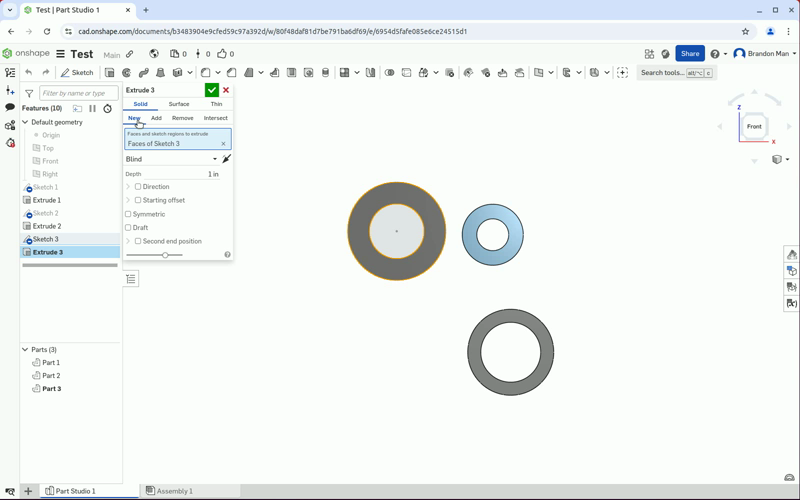
click(137, 120)
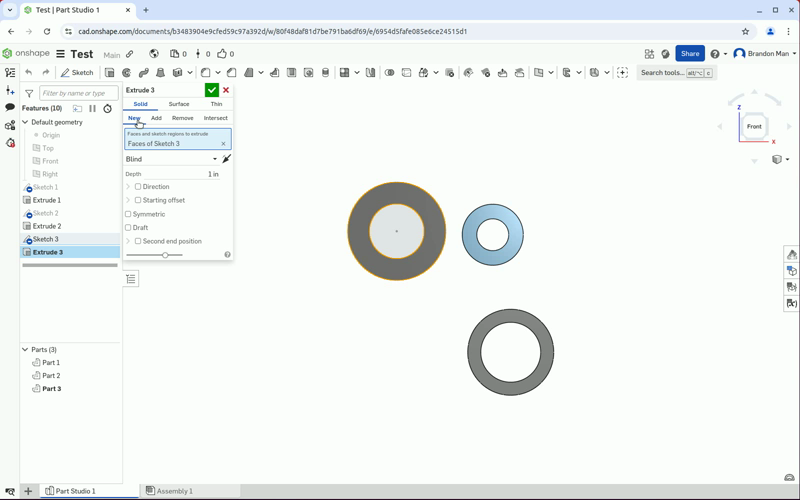
key(tab, 4)
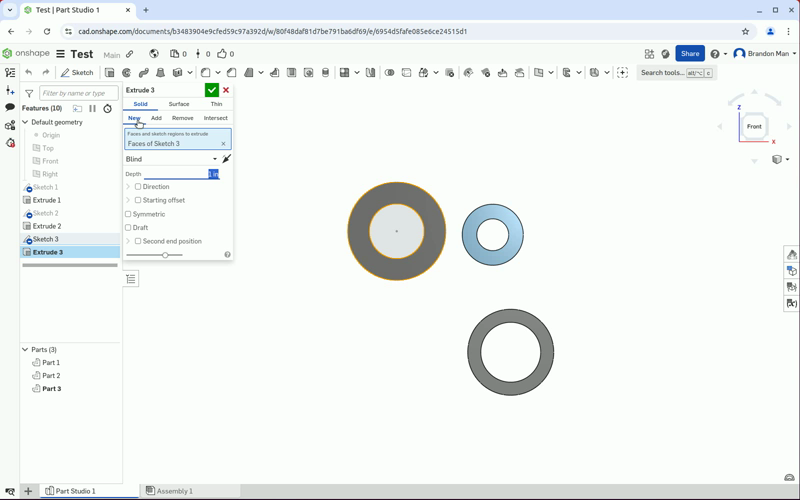
text(3.851)
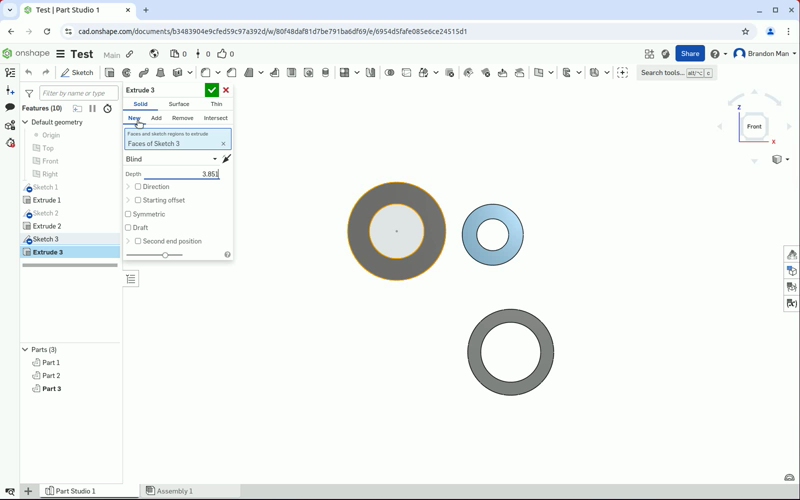
key(enter)
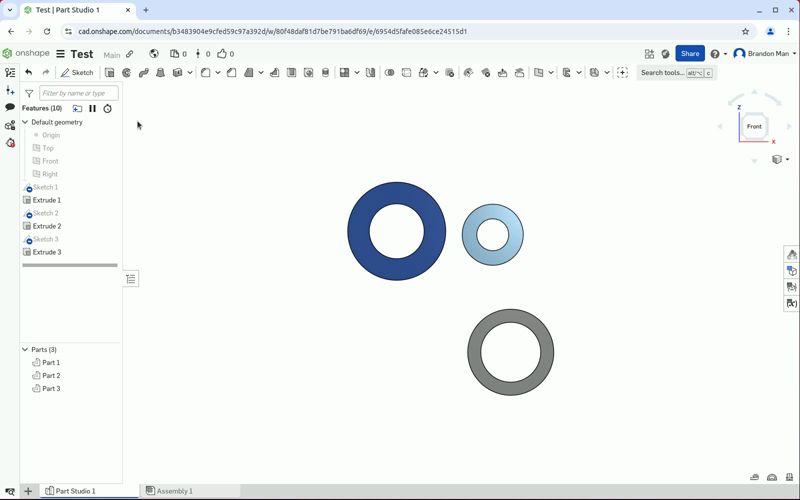
key(shift+h)
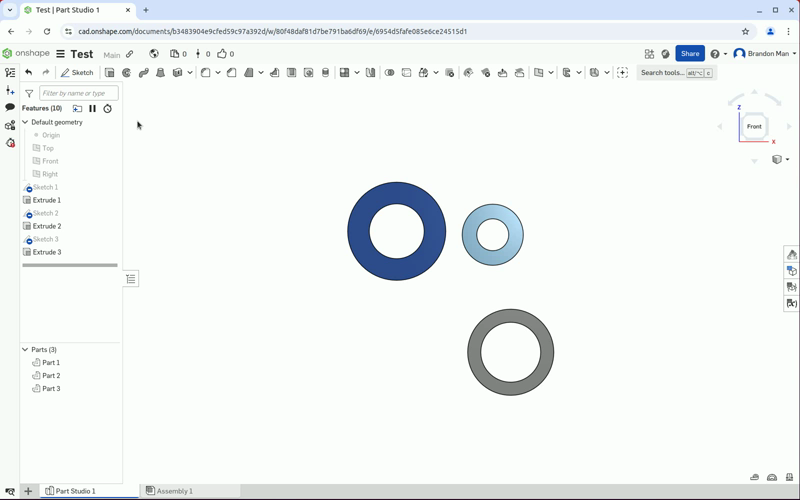
key(shift+h)
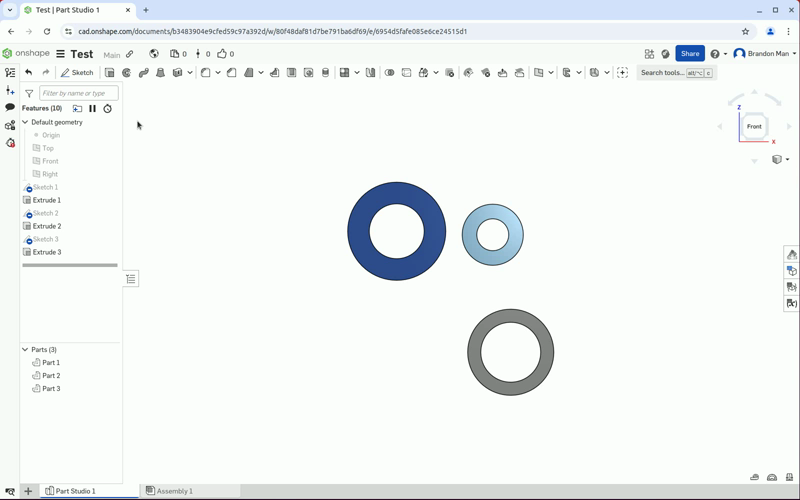
mouse_move(73, 189)
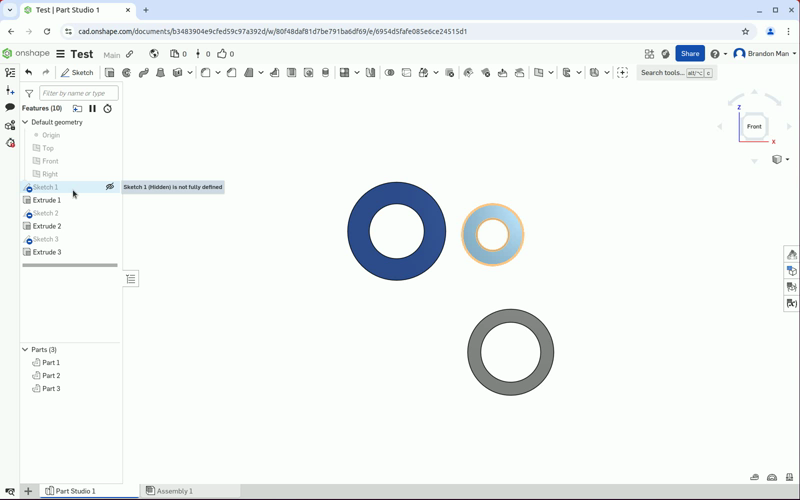
click(73, 189)
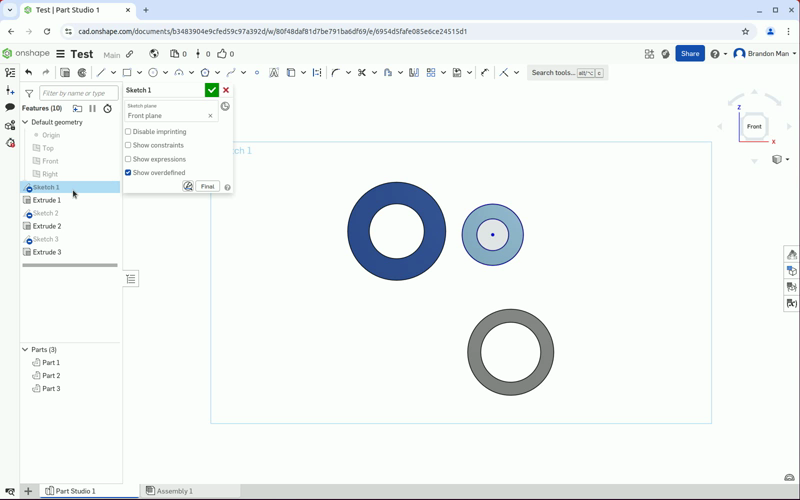
mouse_move(229, 92)
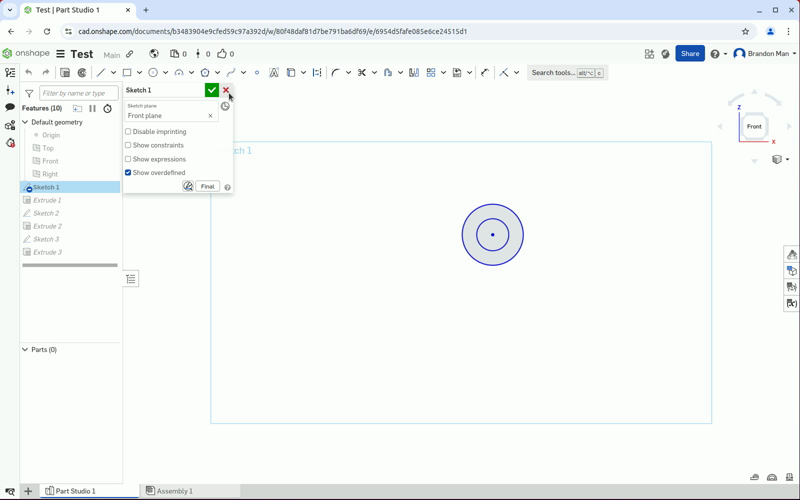
click(229, 92)
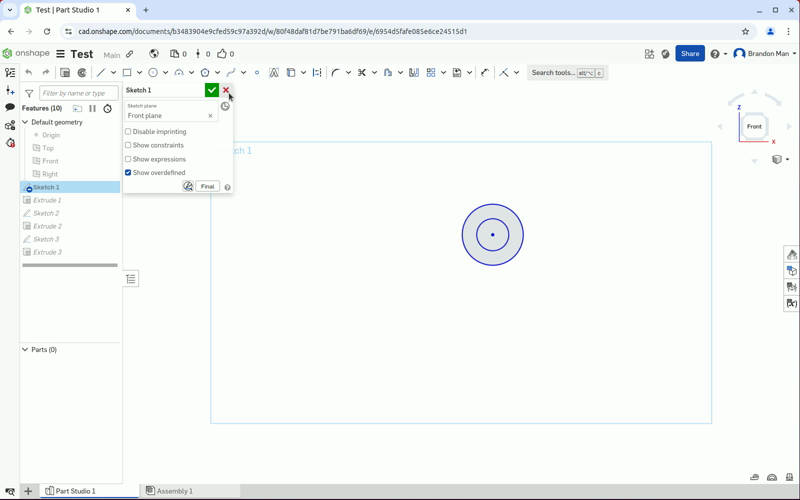
key(shift+s)
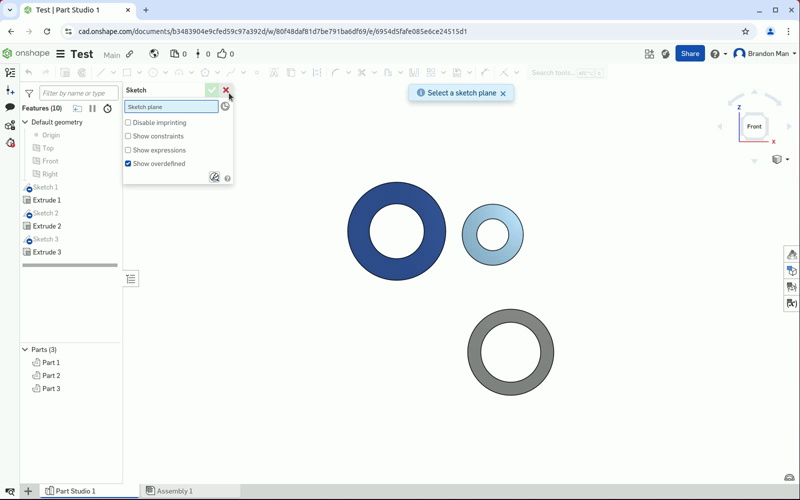
mouse_move(73, 163)
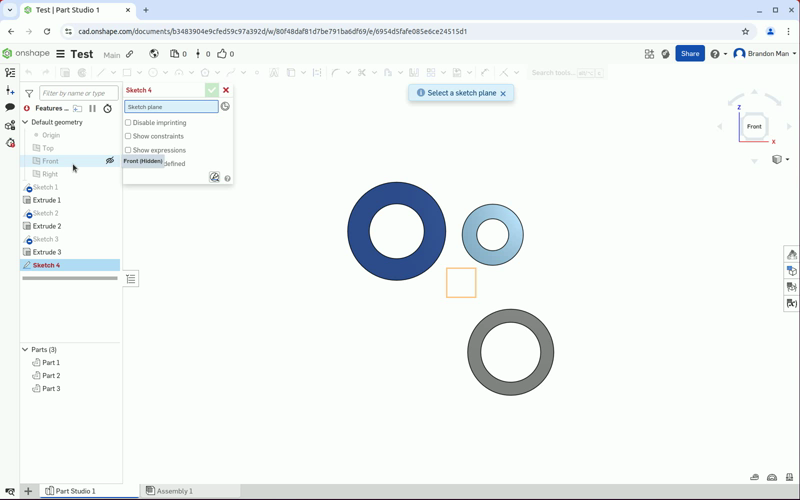
click(73, 163)
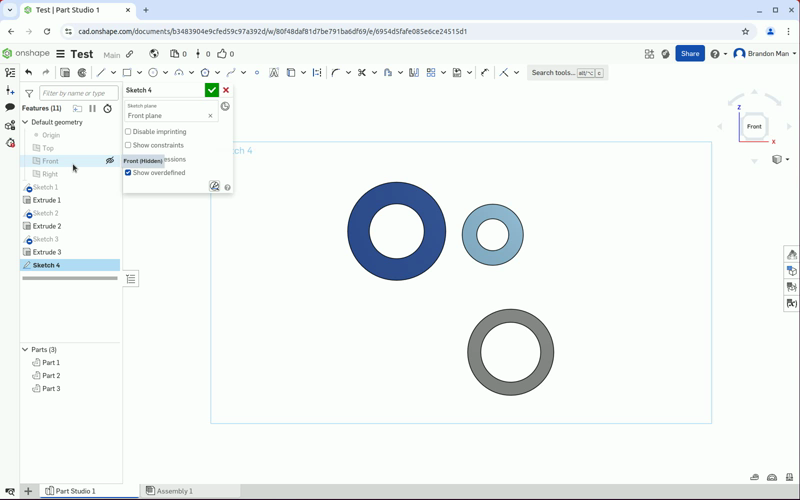
mouse_move(73, 352)
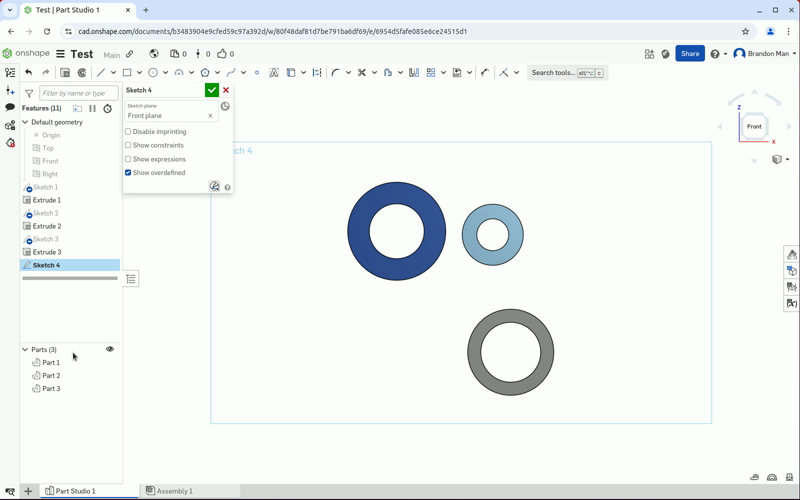
key(y)
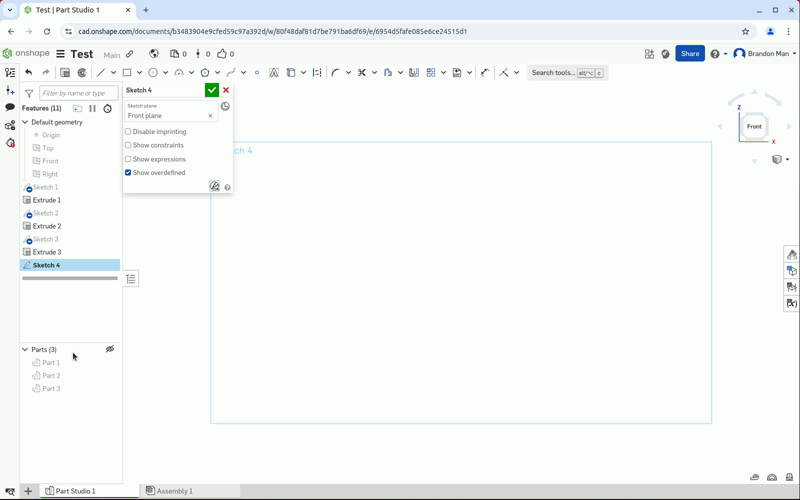
key(c)
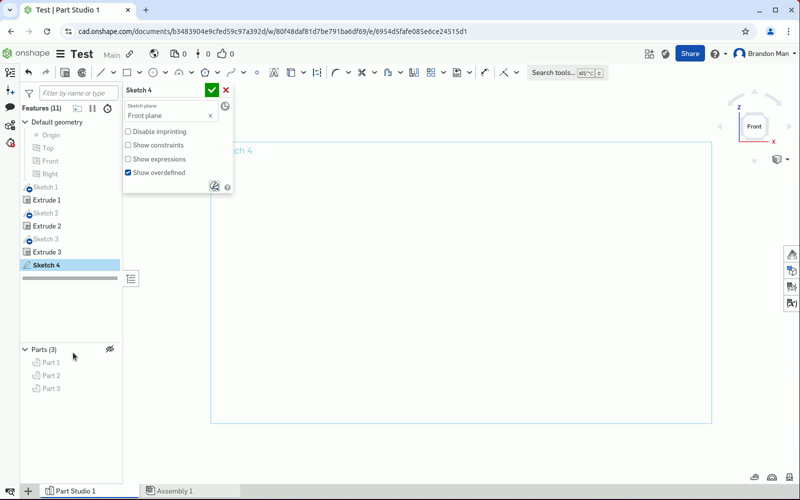
key_down(shift)
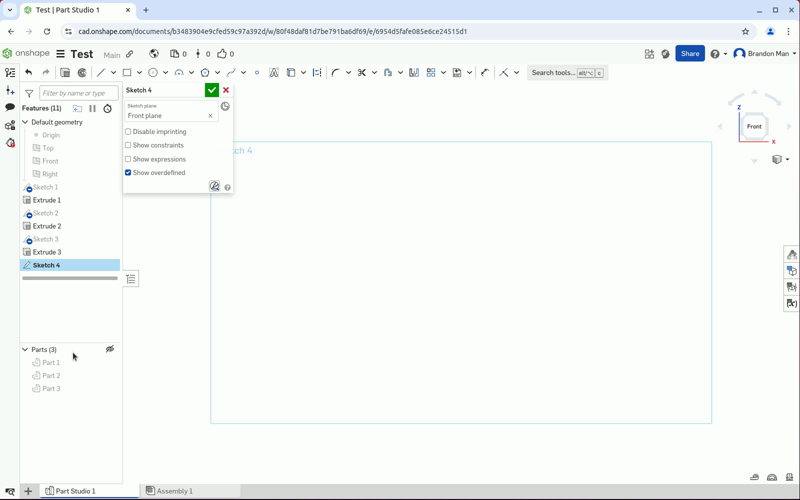
mouse_move(392, 347)
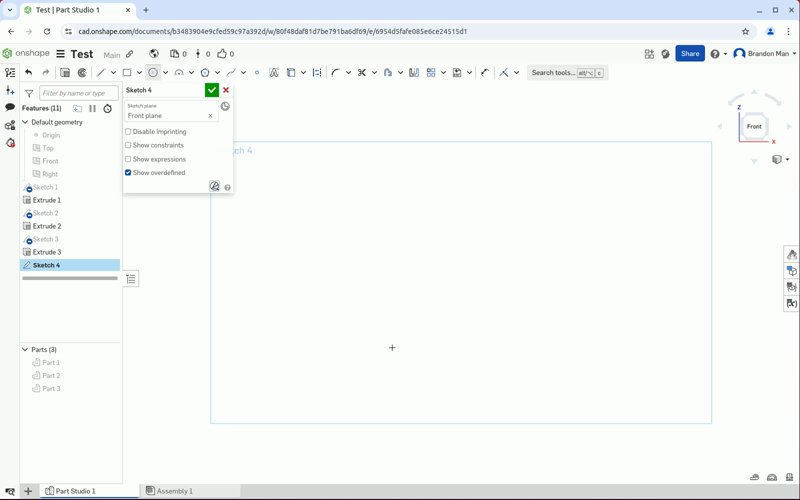
click(392, 347)
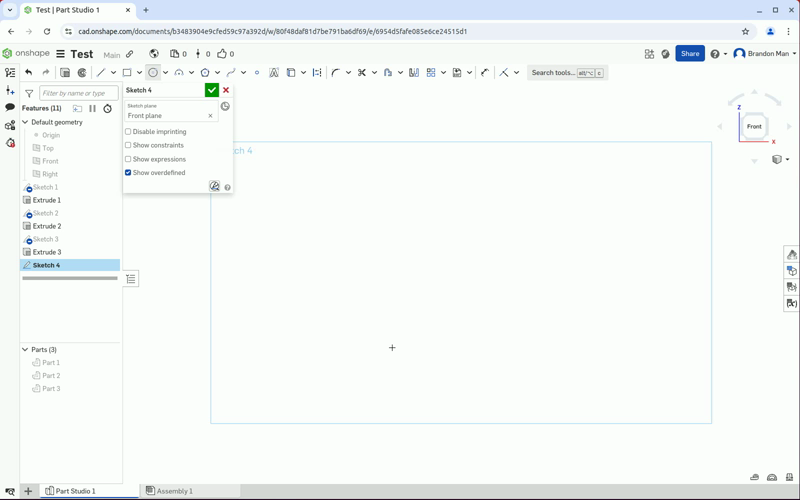
key_up(shift)
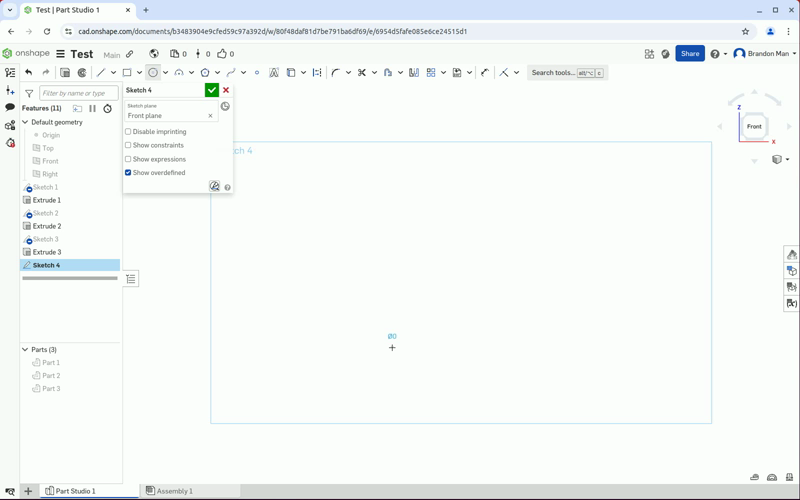
mouse_move(426, 347)
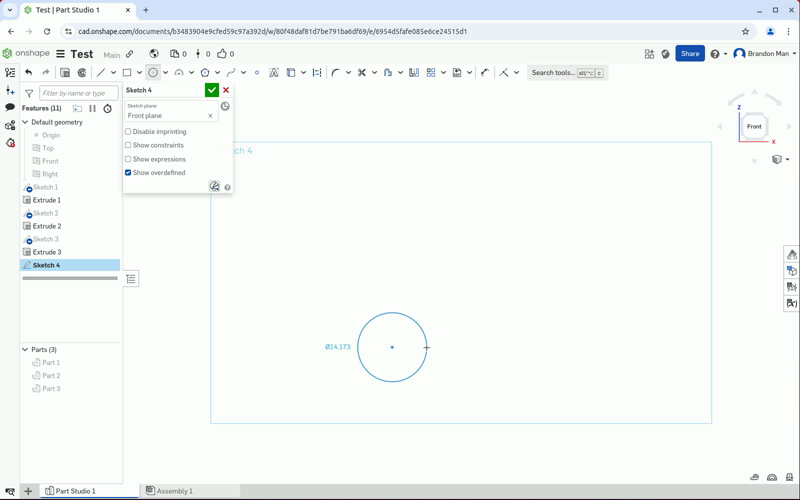
click(426, 347)
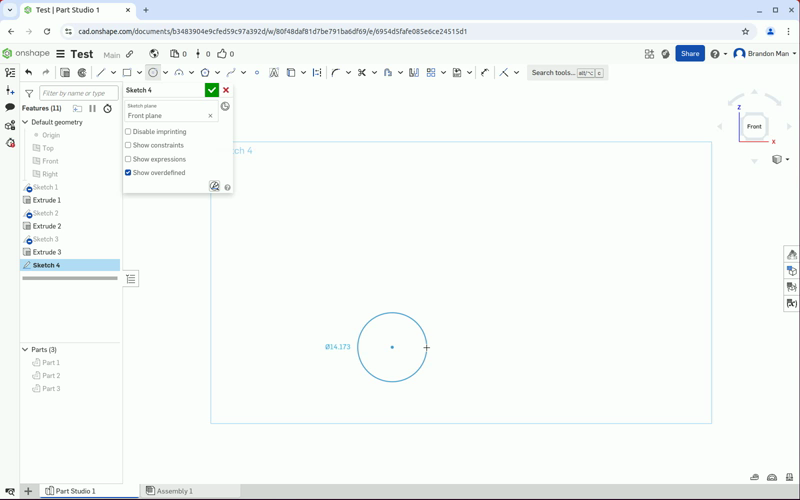
key(esc)
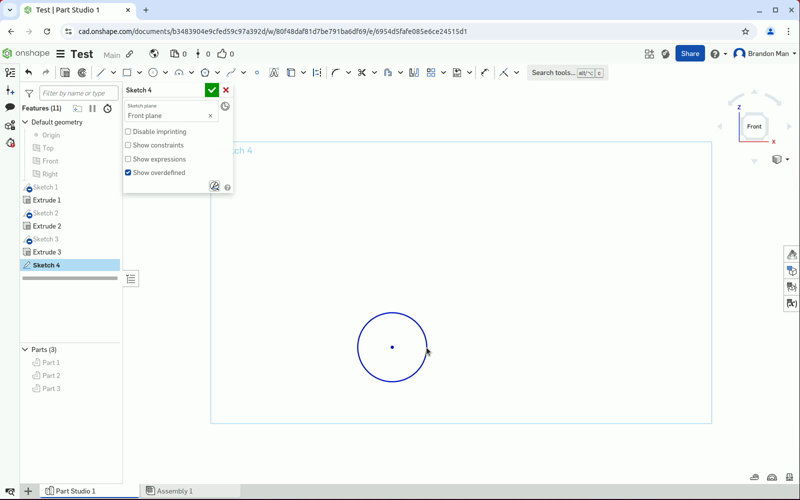
key(c)
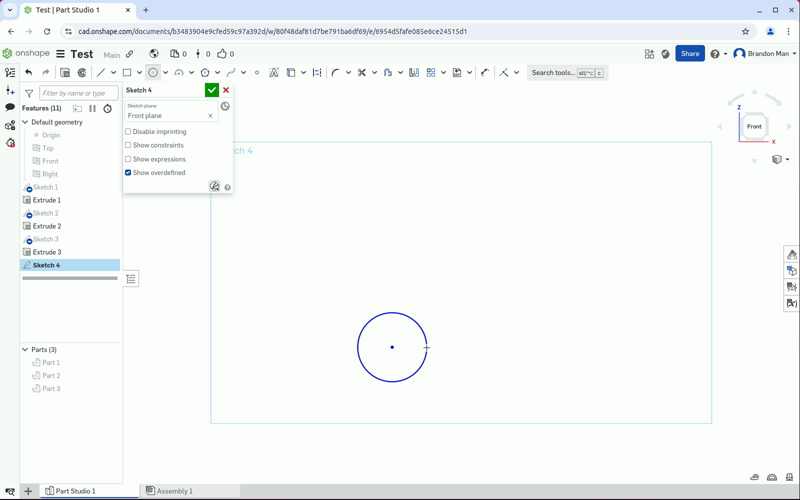
key_down(shift)
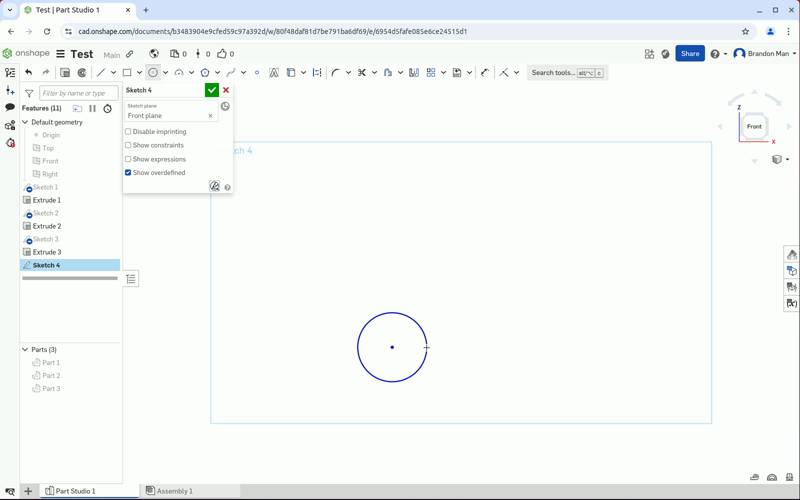
mouse_move(392, 347)
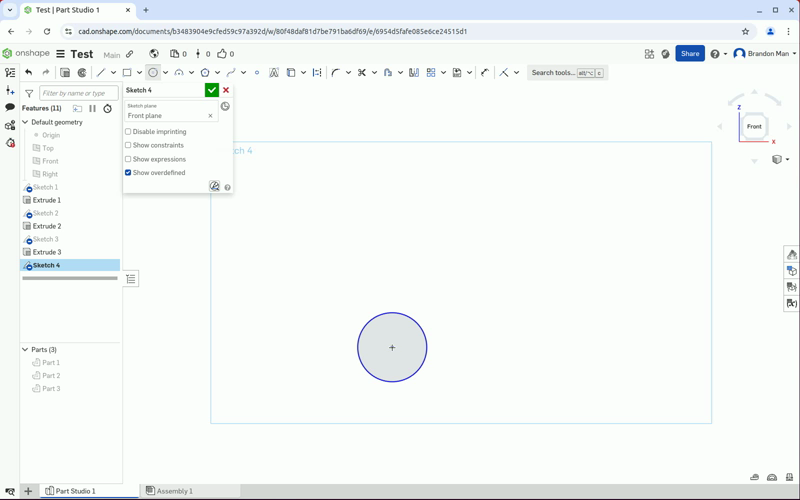
click(392, 347)
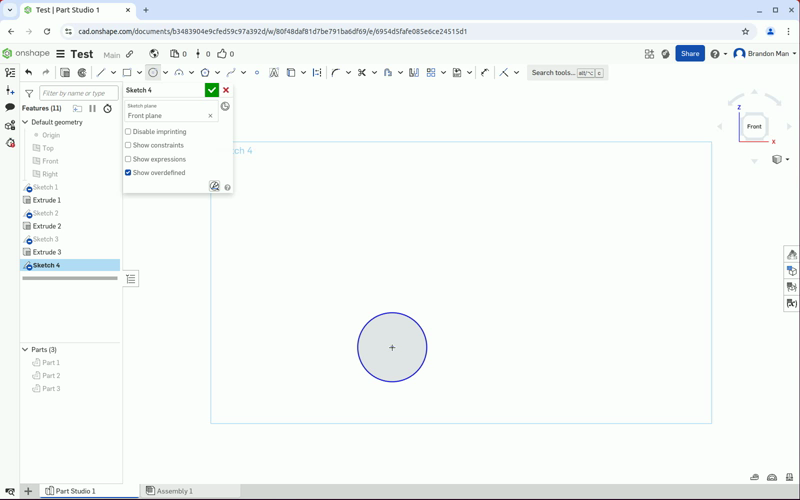
key_up(shift)
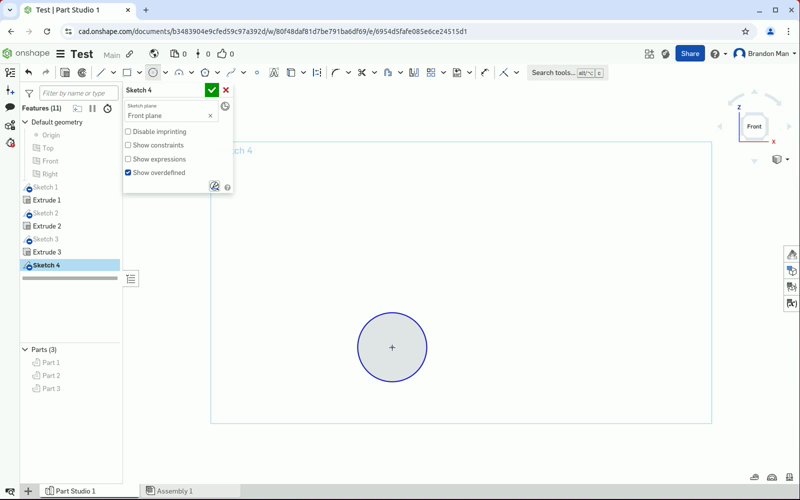
mouse_move(415, 347)
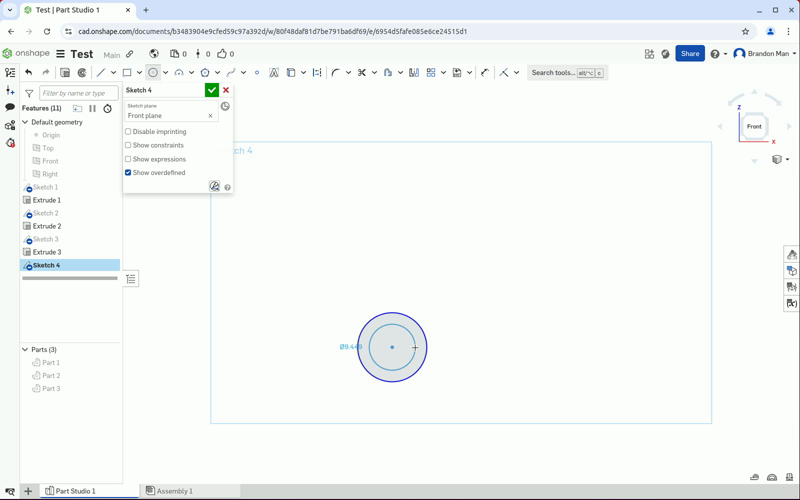
click(415, 347)
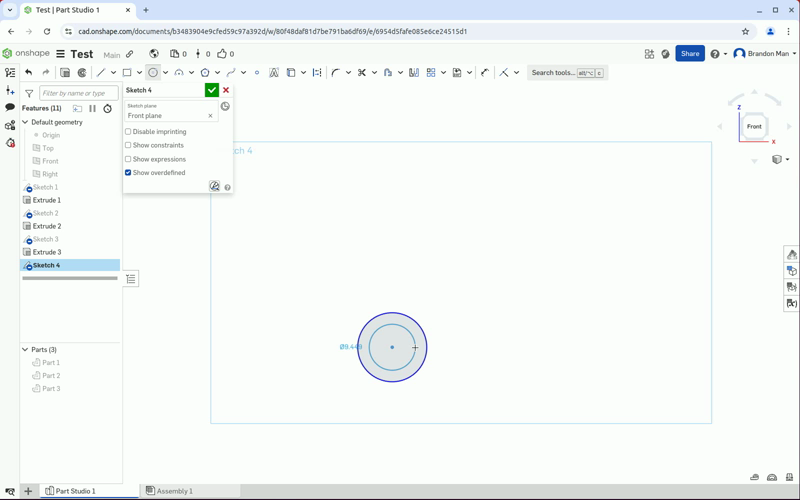
key(esc)
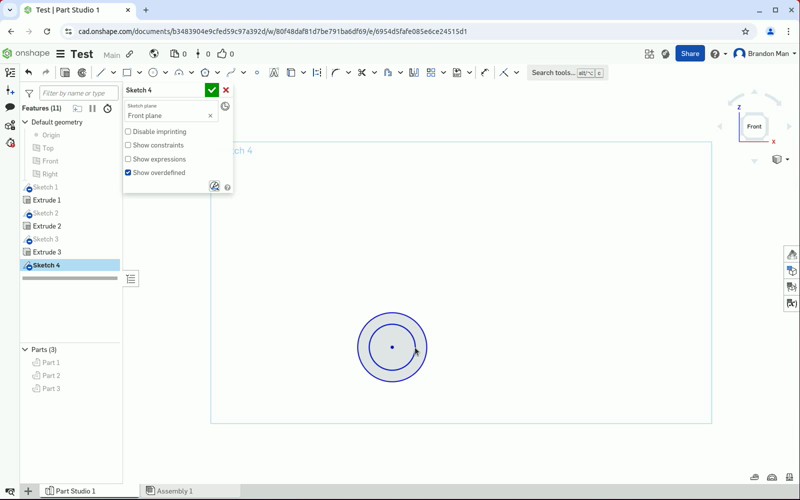
mouse_move(366, 331)
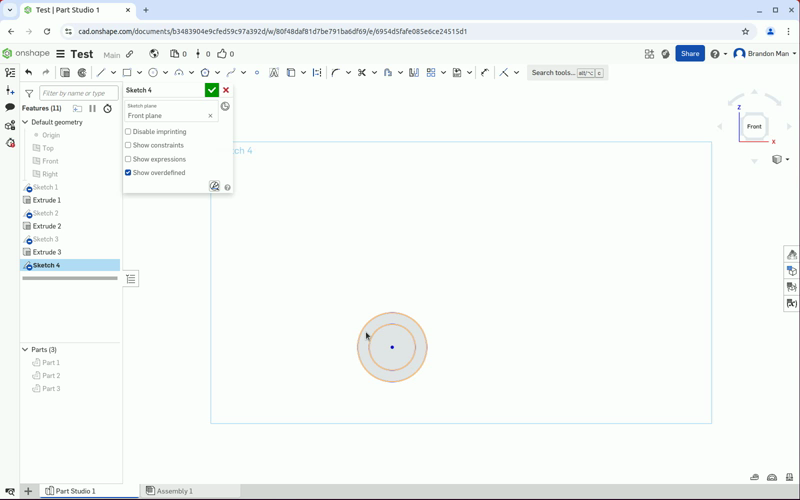
click(366, 331)
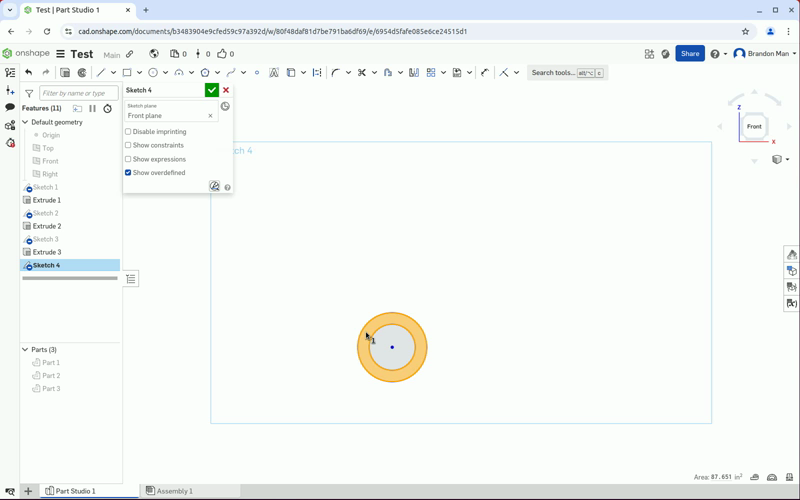
mouse_move(73, 352)
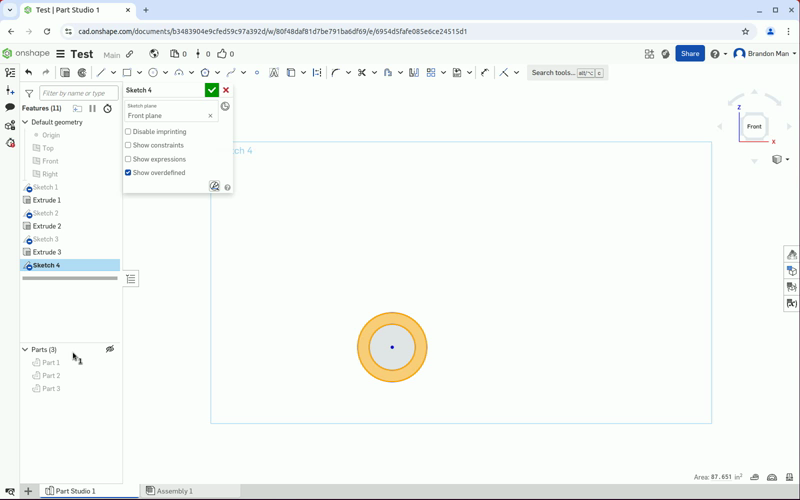
key(shift+y)
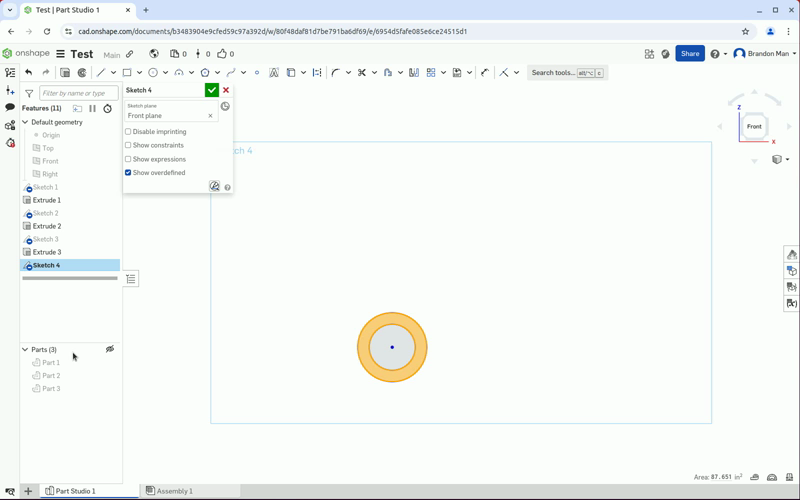
key(shift+e)
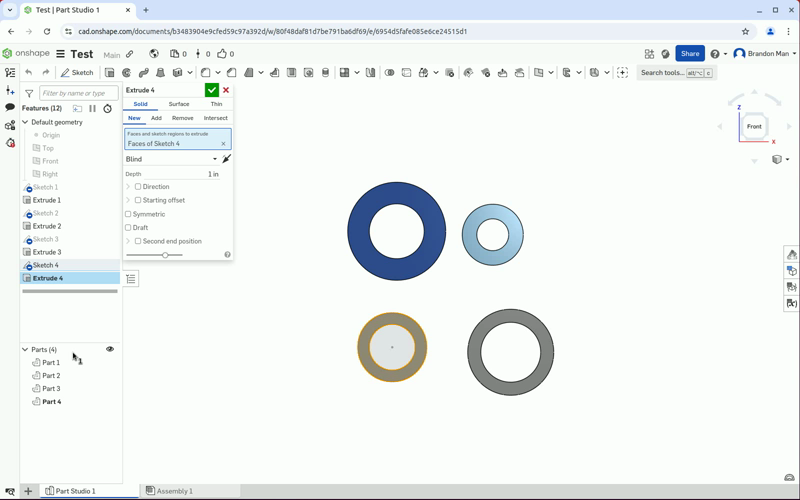
mouse_move(143, 106)
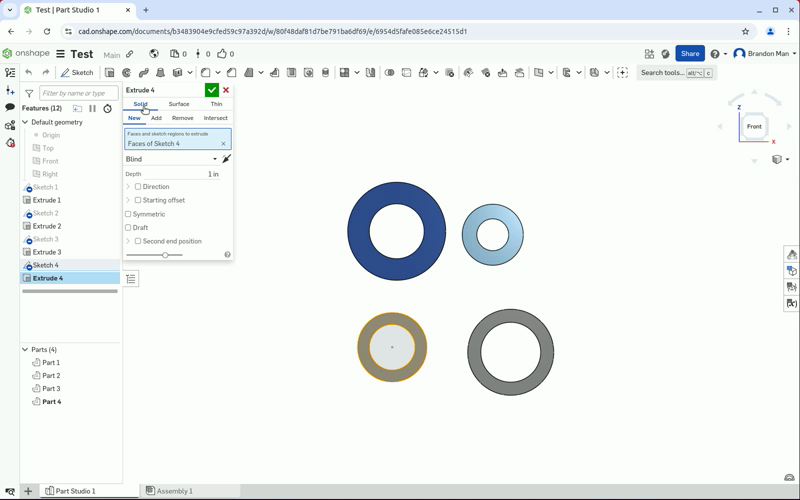
click(143, 106)
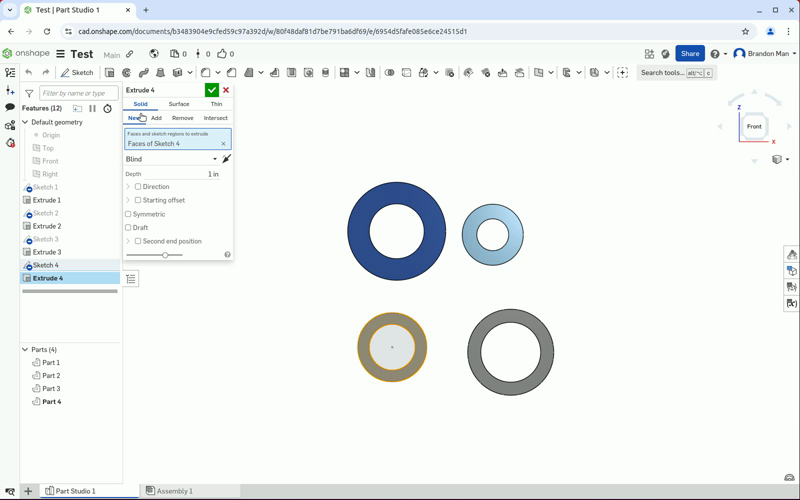
mouse_move(137, 120)
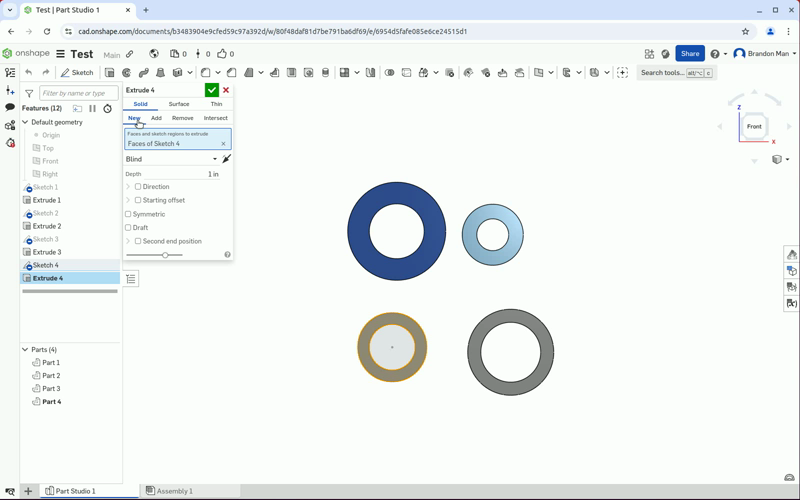
click(137, 120)
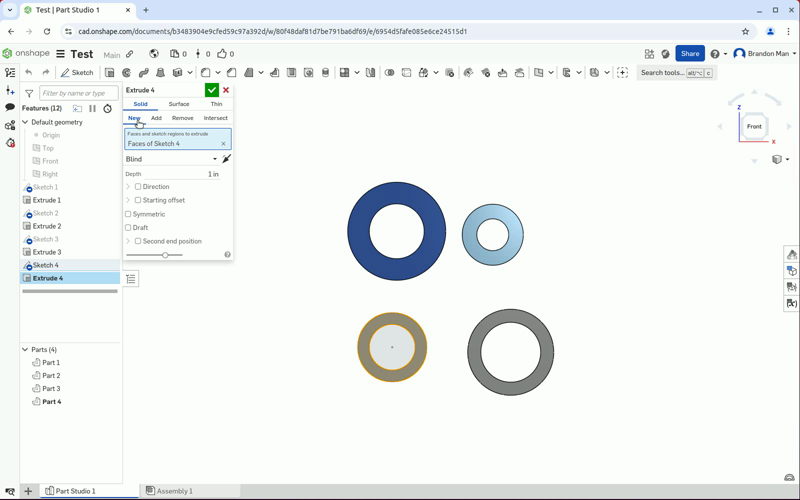
key(tab, 4)
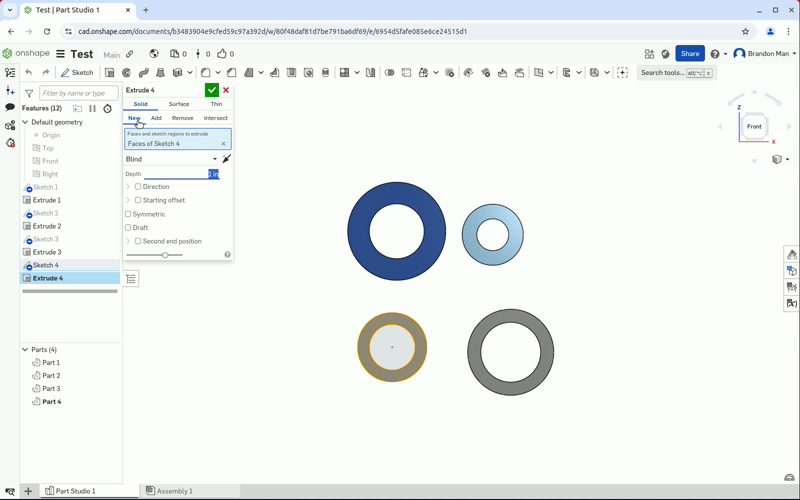
text(3.851)
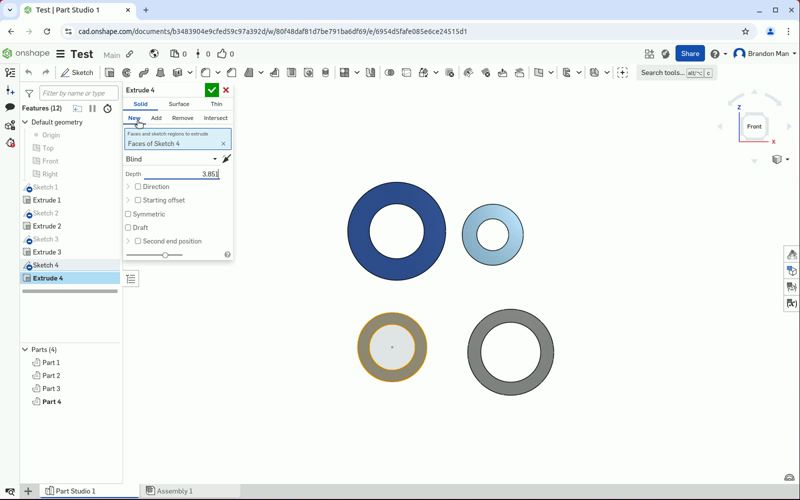
key(enter)
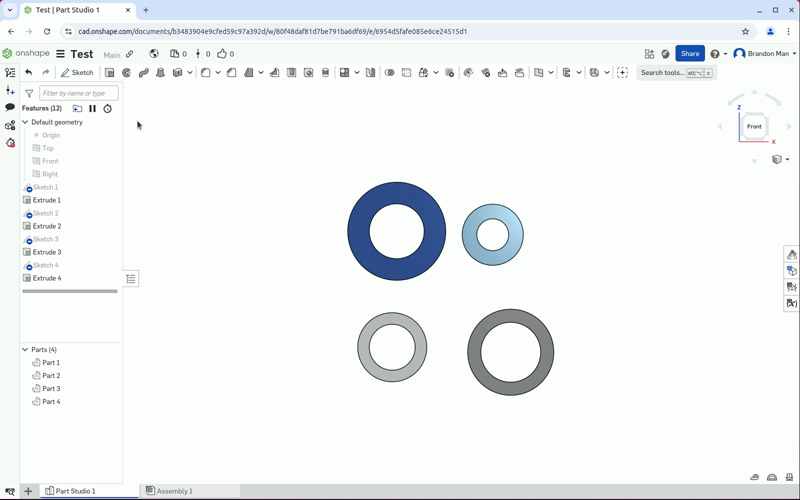
key(shift+h)
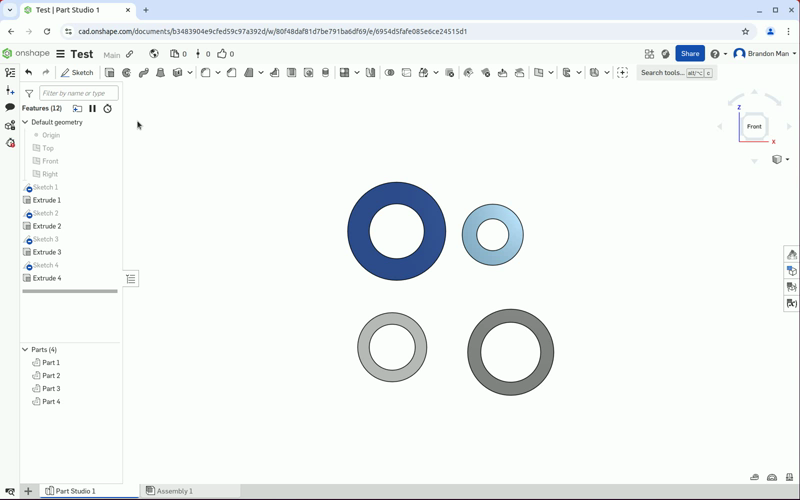
key(shift+h)
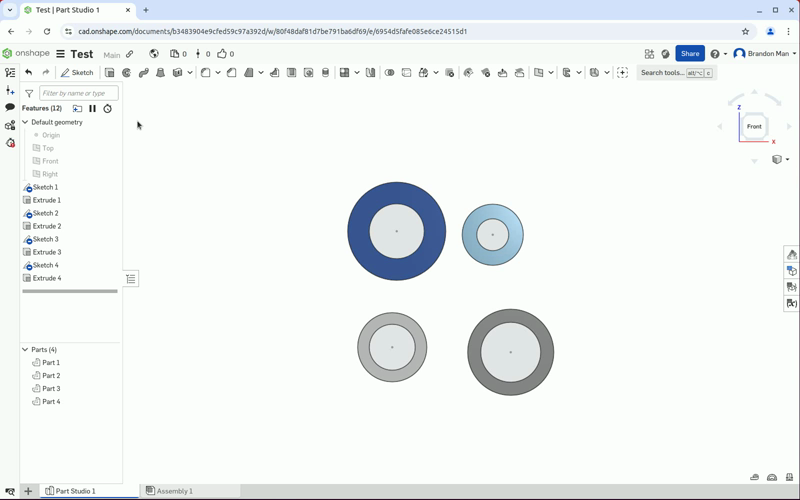
key(shift+7)
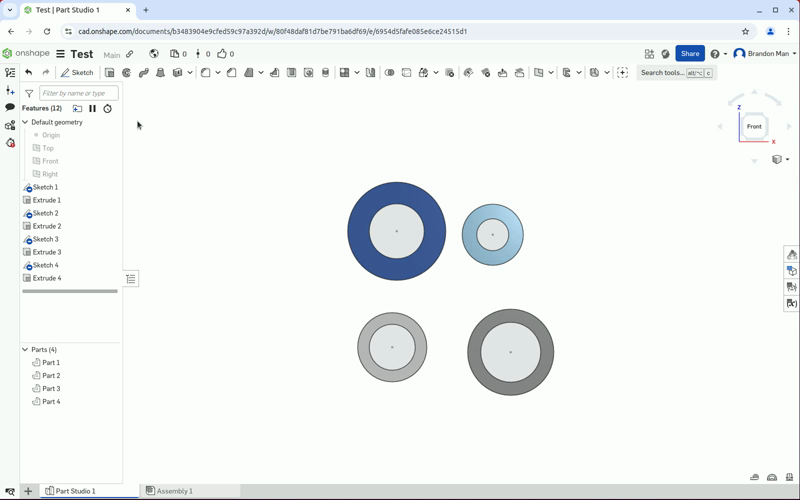
key(left, 2)
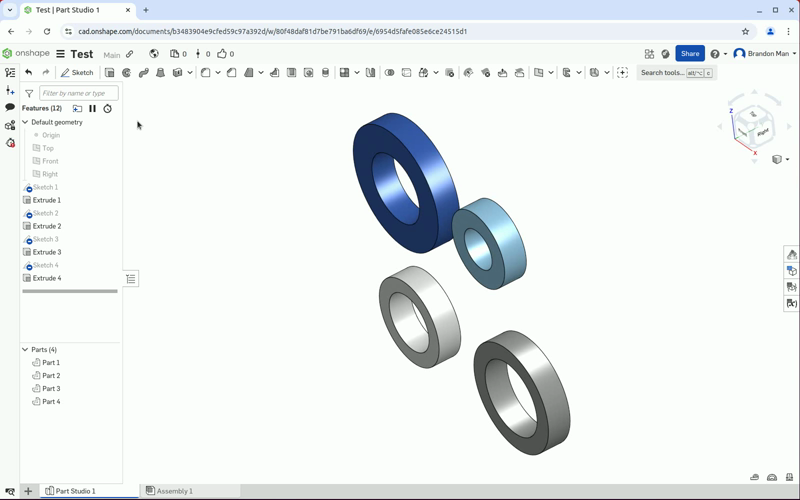
key(down, 2)
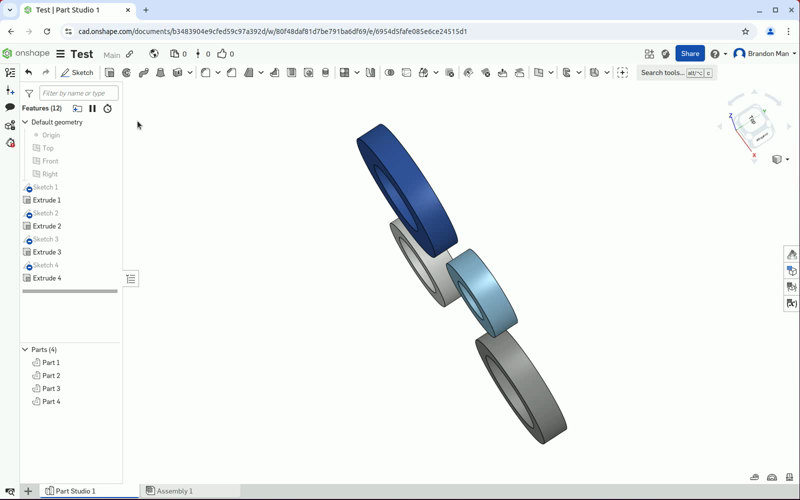
key(up, 2)
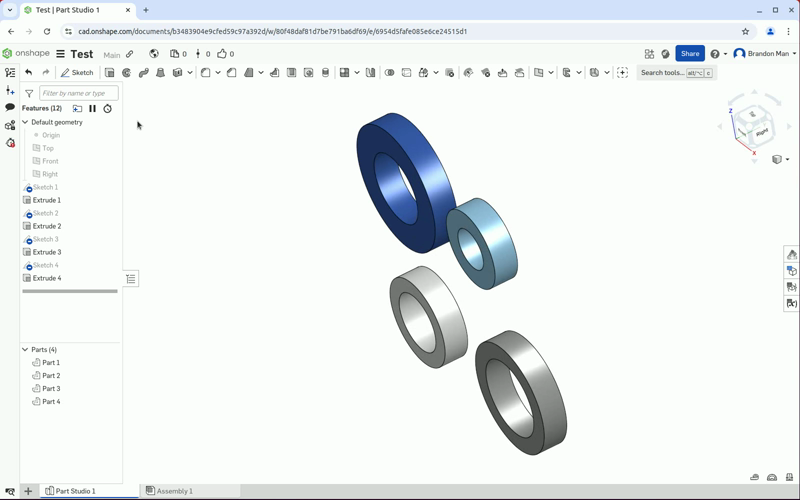
key(right, 2)
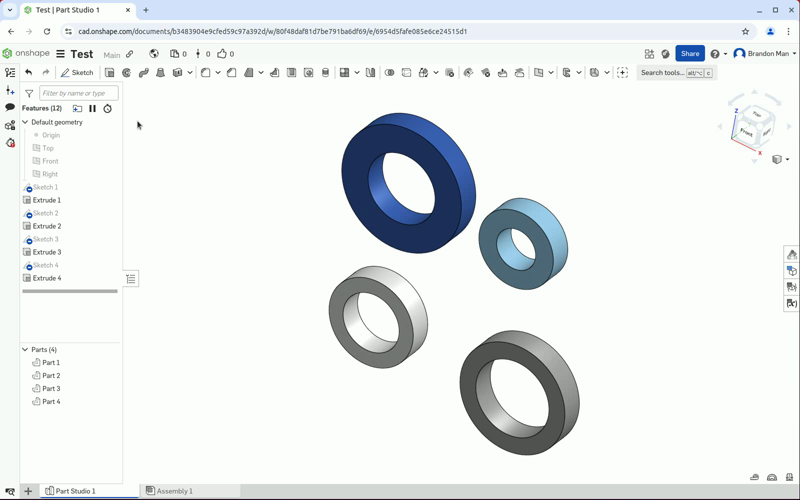
mouse_move(73, 189)
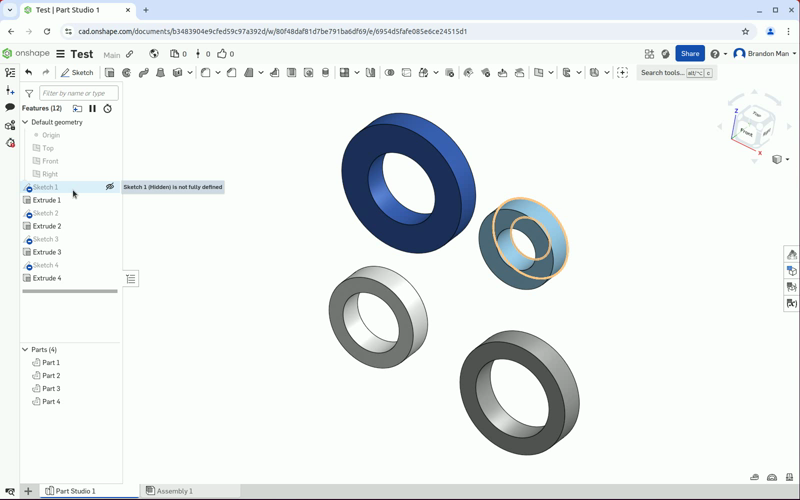
click(73, 189)